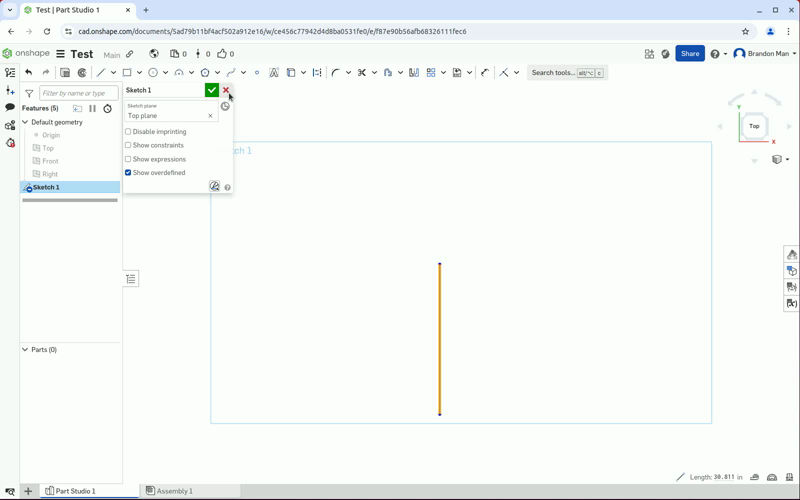
key(shift+h)
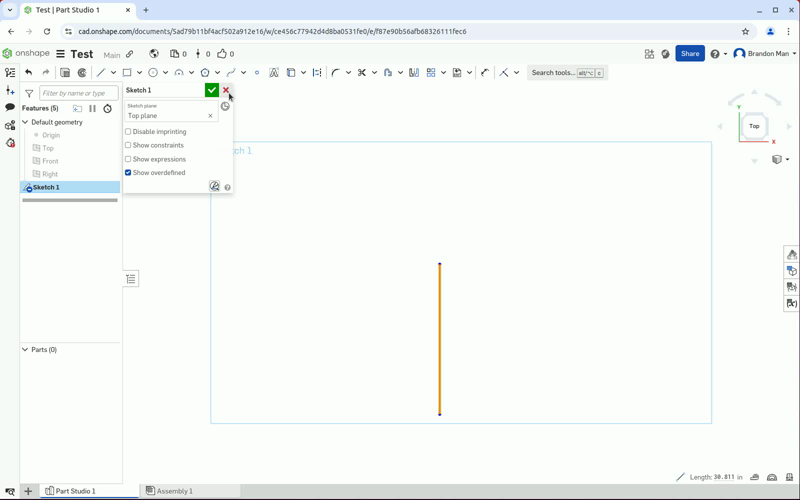
key(shift+s)
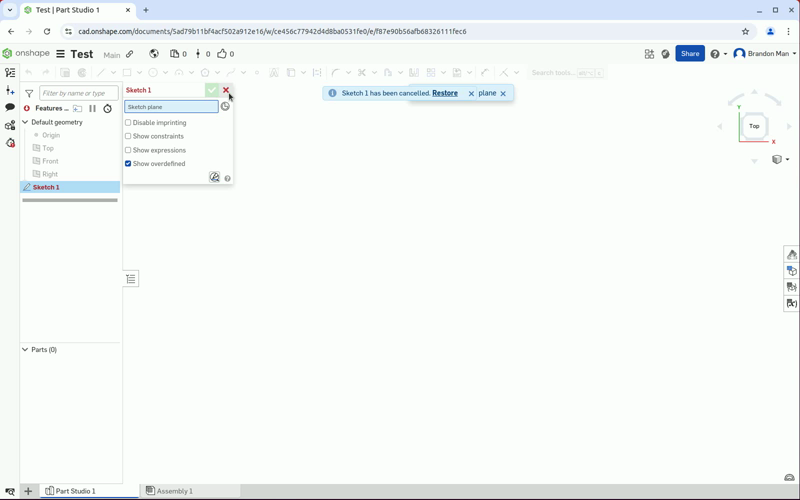
mouse_move(73, 150)
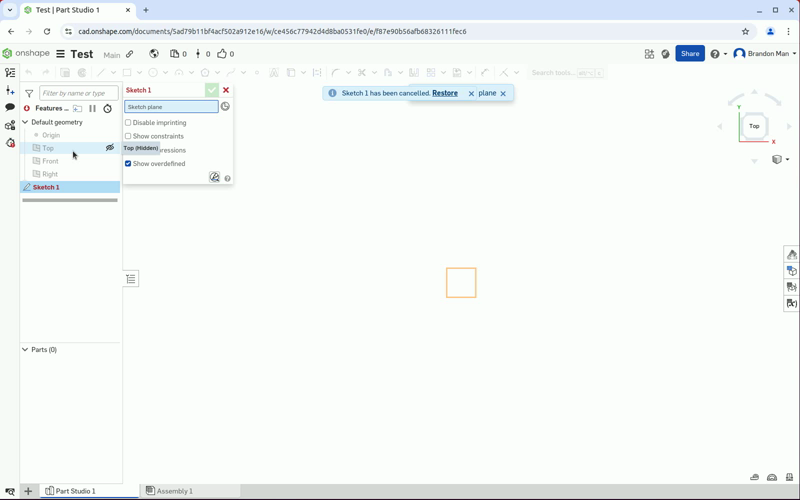
click(73, 150)
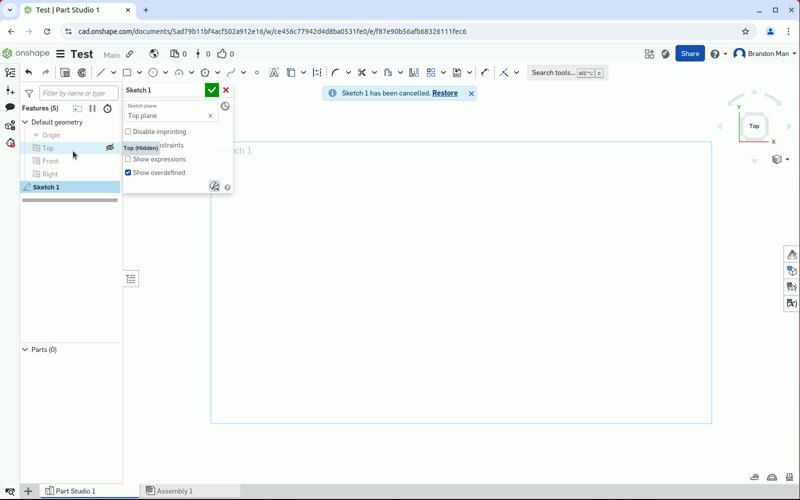
mouse_move(73, 352)
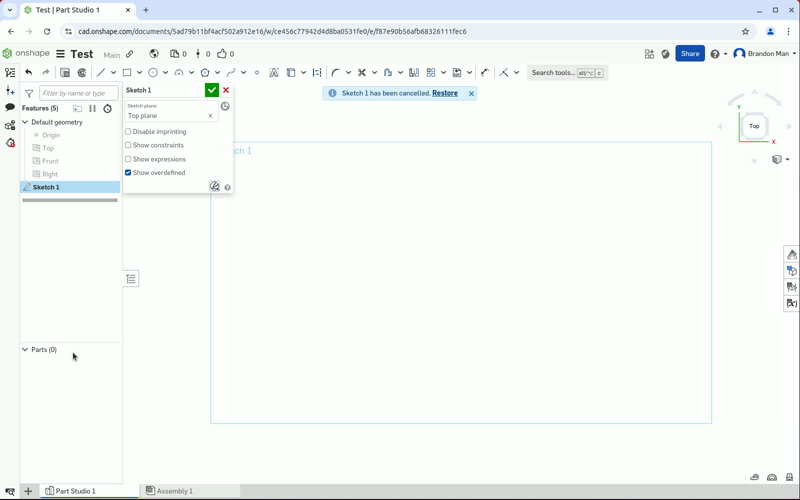
key(y)
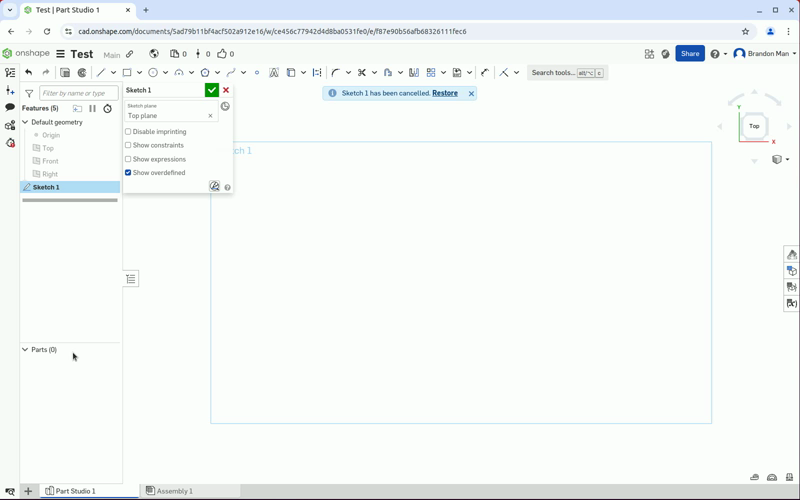
key(l)
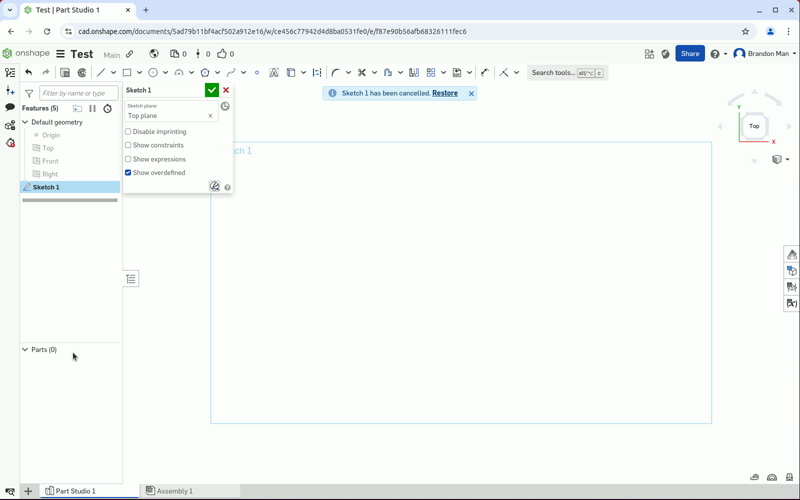
key_down(shift)
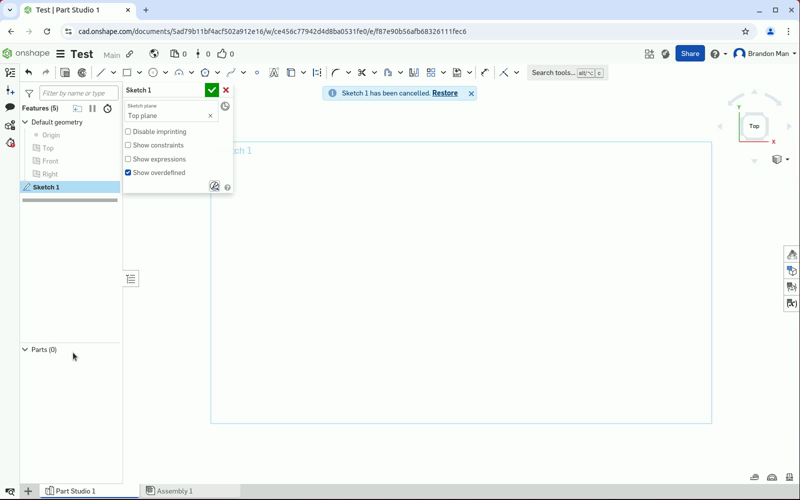
mouse_move(406, 282)
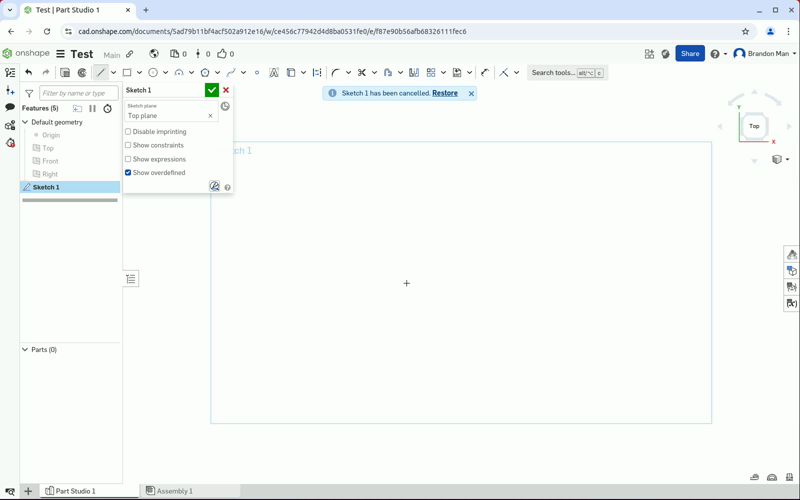
click(406, 282)
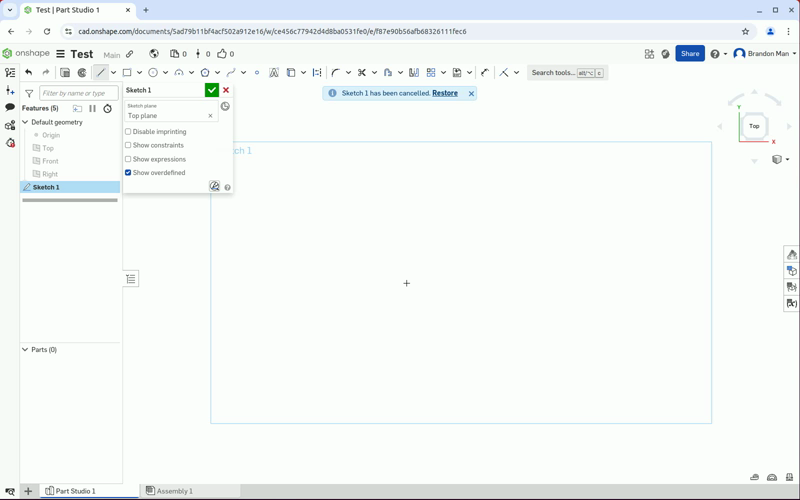
key_up(shift)
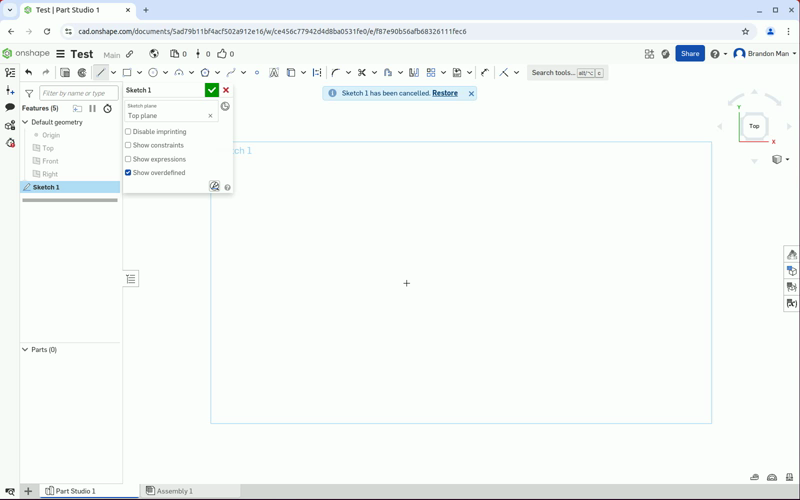
key_down(shift)
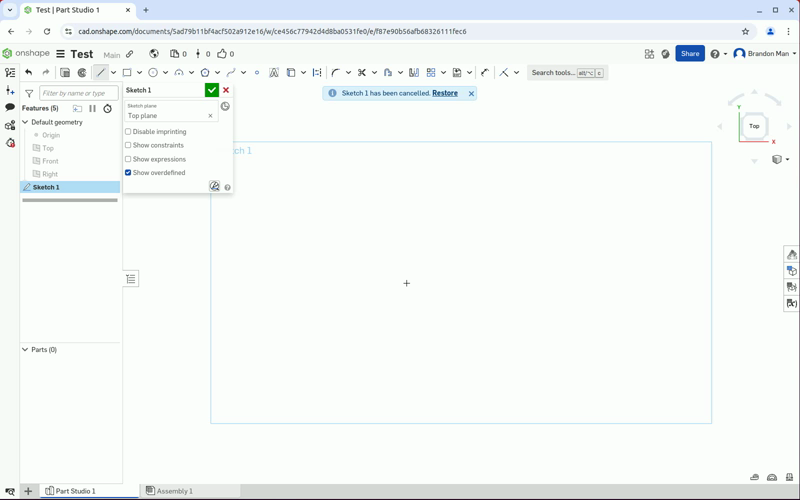
mouse_move(436, 282)
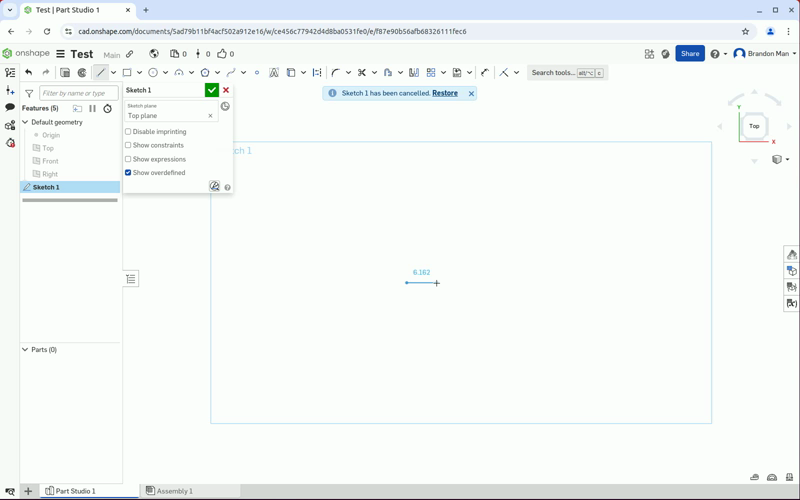
mouse_move(433, 328)
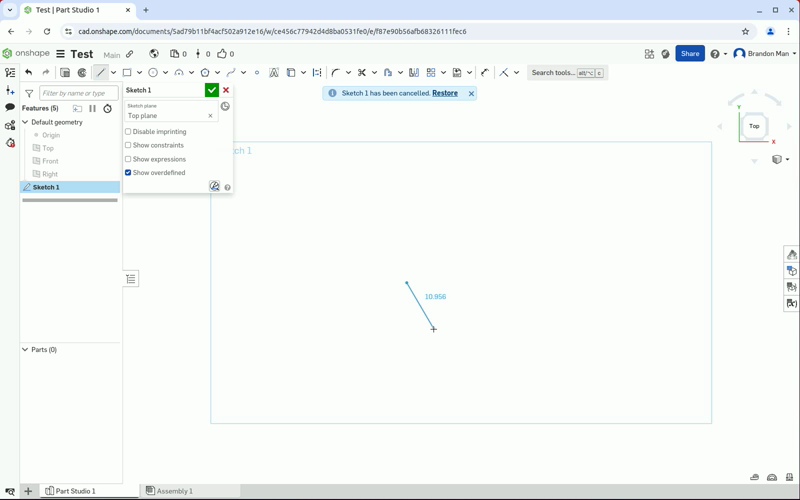
click(433, 328)
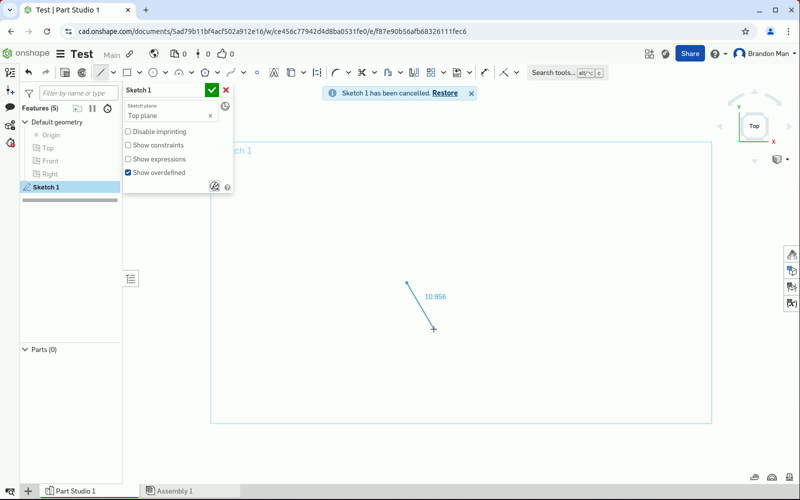
key_up(shift)
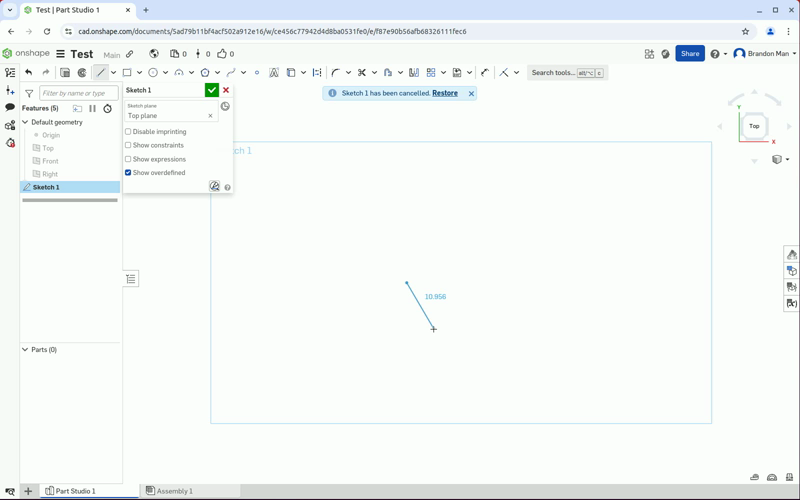
key_down(shift)
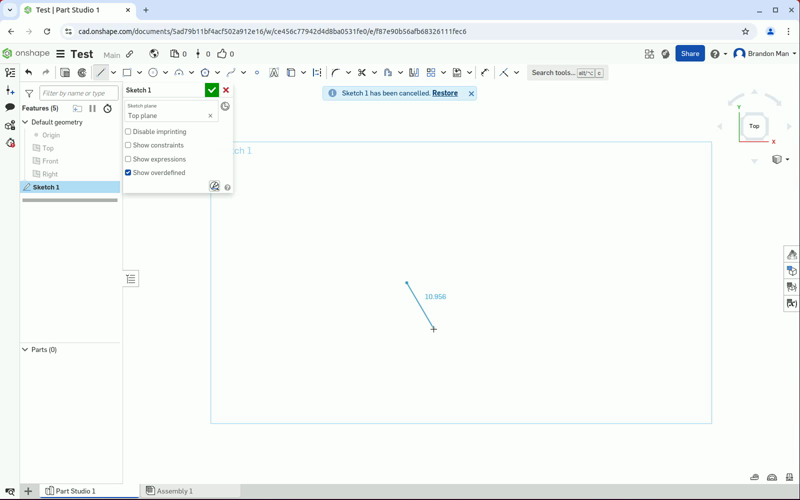
mouse_move(463, 328)
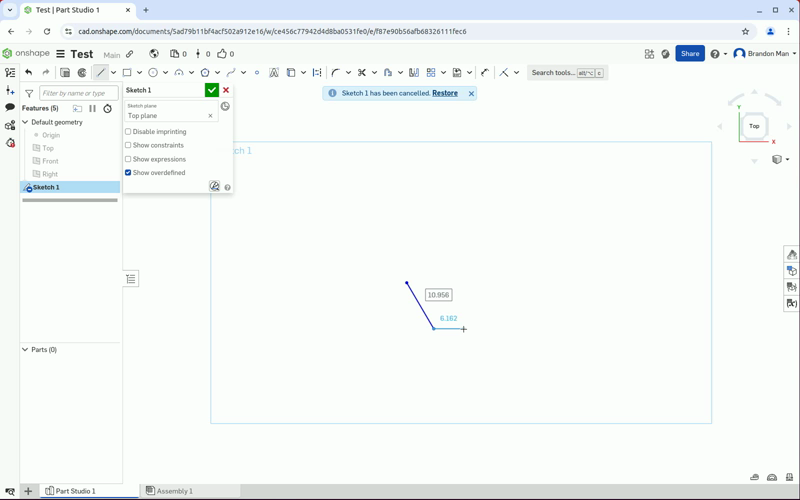
mouse_move(486, 328)
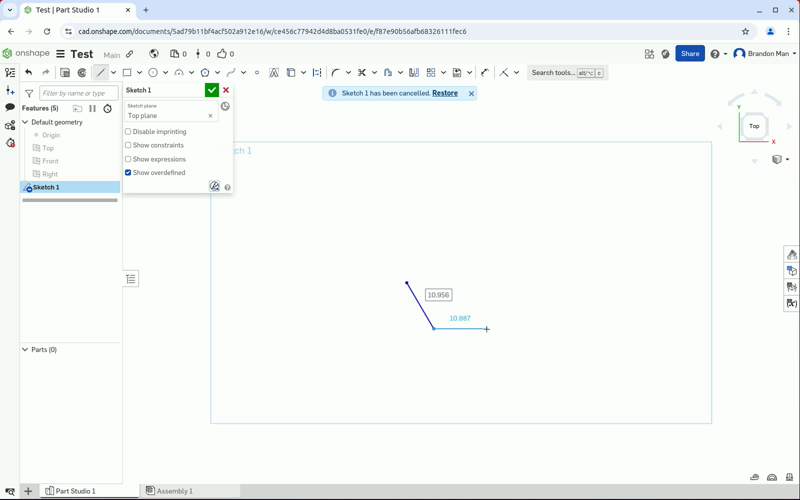
click(486, 328)
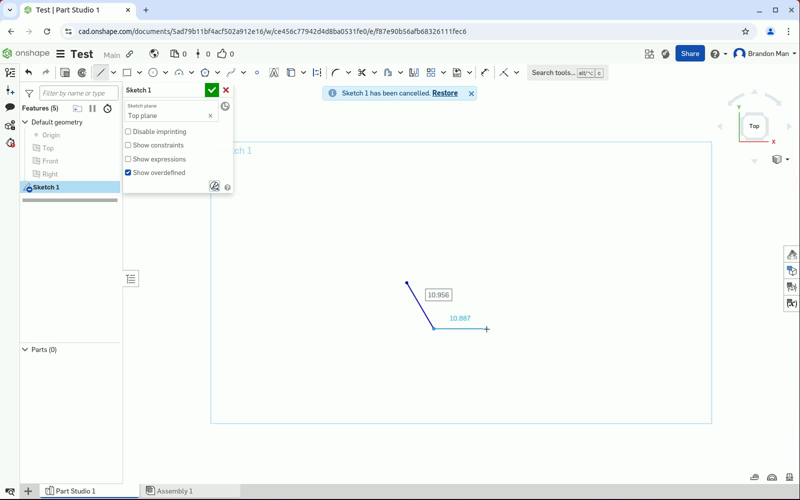
key_up(shift)
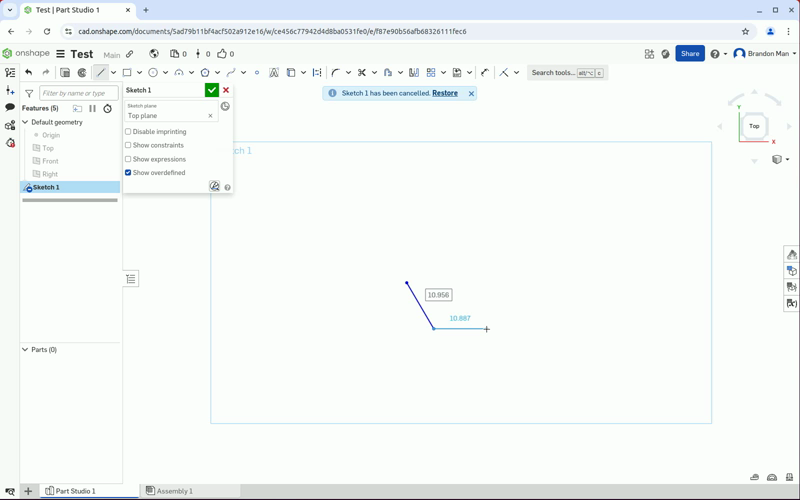
key_down(shift)
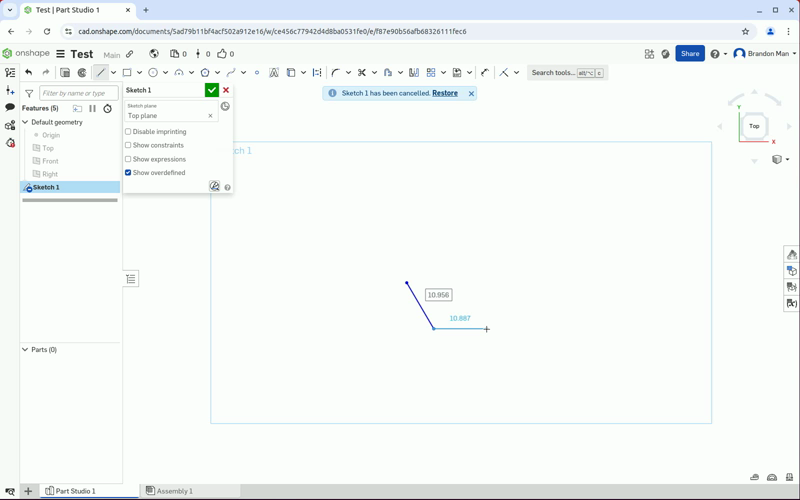
mouse_move(516, 328)
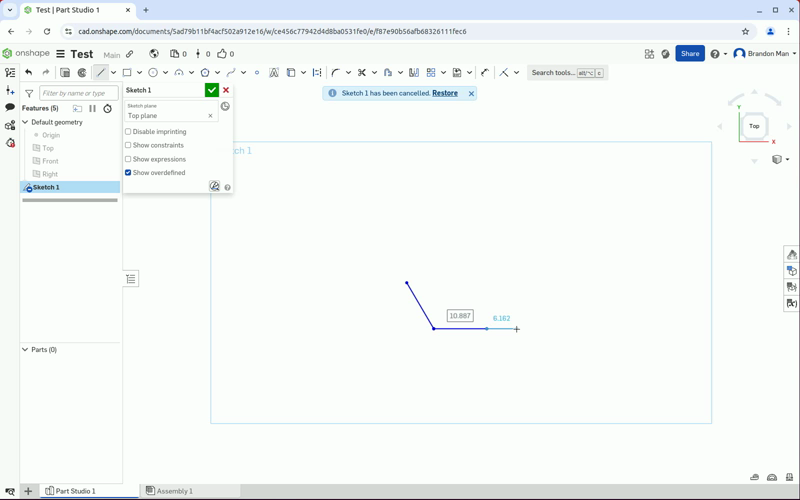
mouse_move(513, 282)
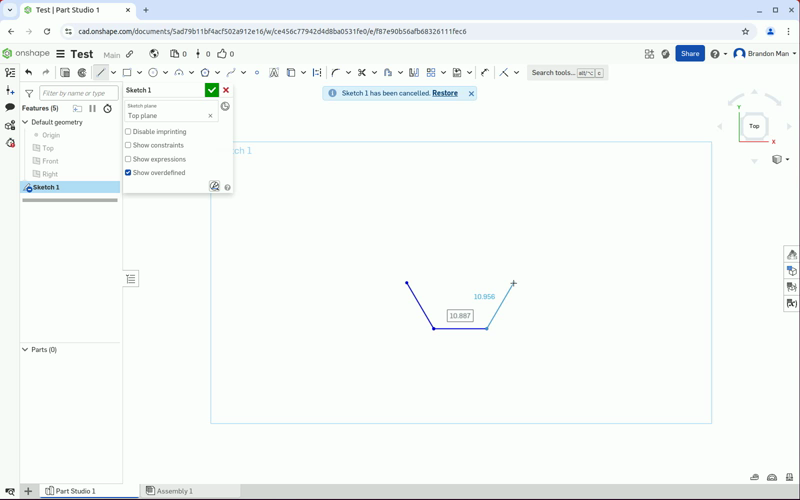
click(513, 282)
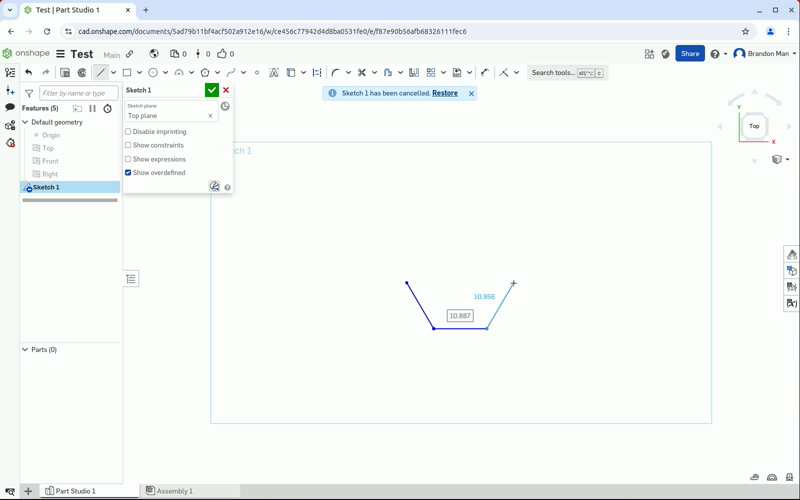
key_up(shift)
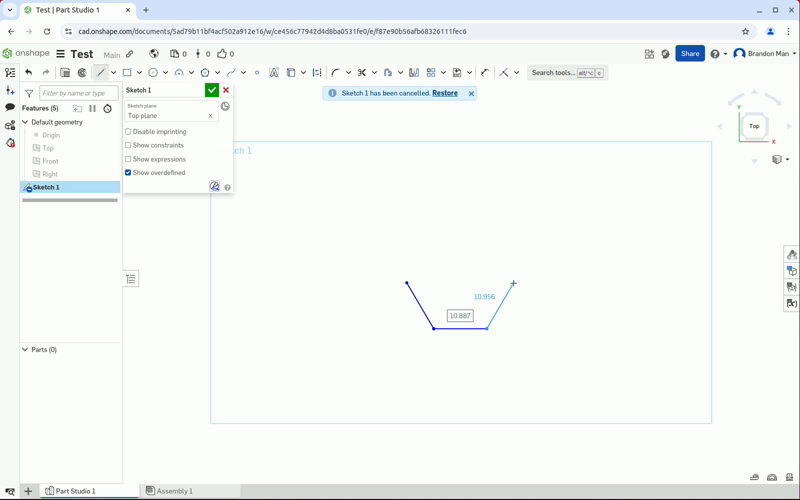
key_down(shift)
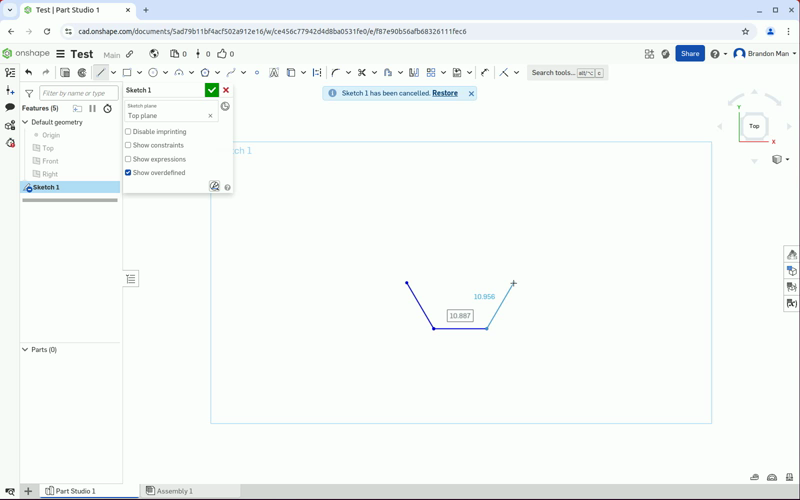
mouse_move(543, 282)
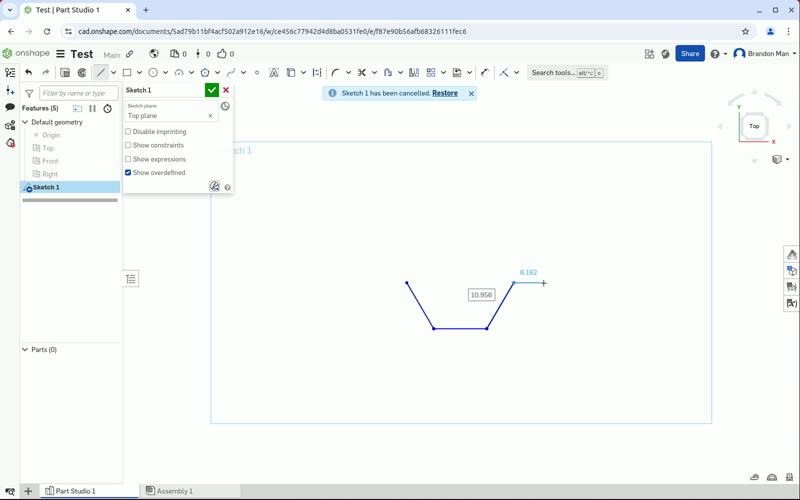
mouse_move(486, 237)
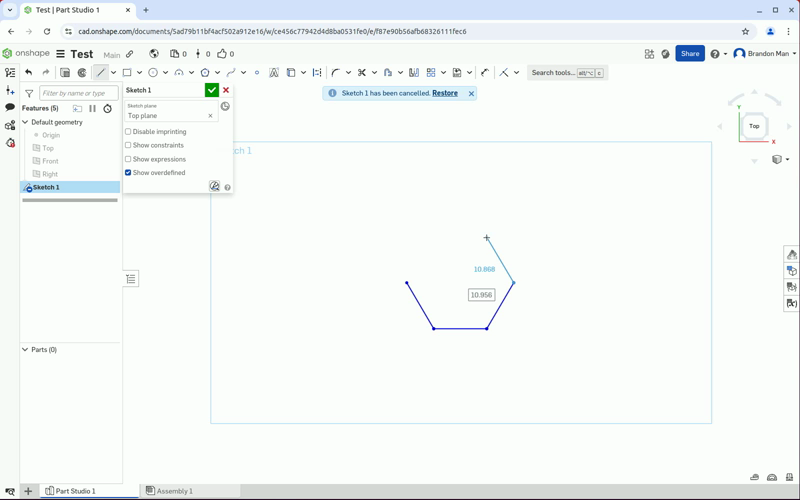
click(486, 237)
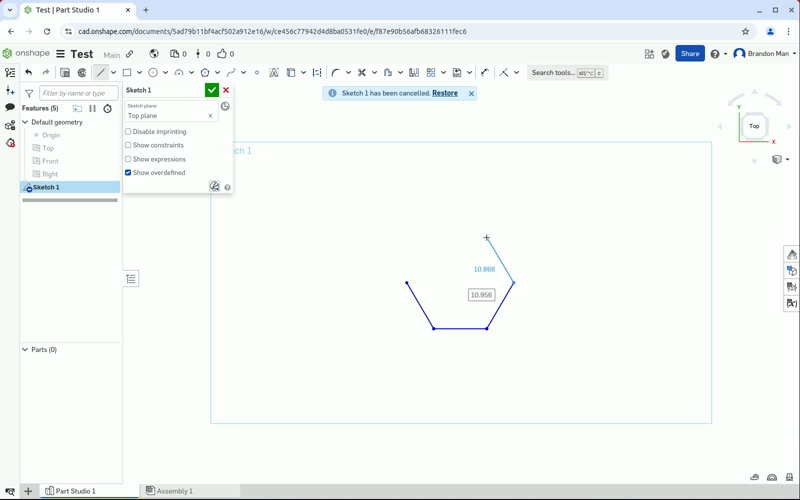
key_up(shift)
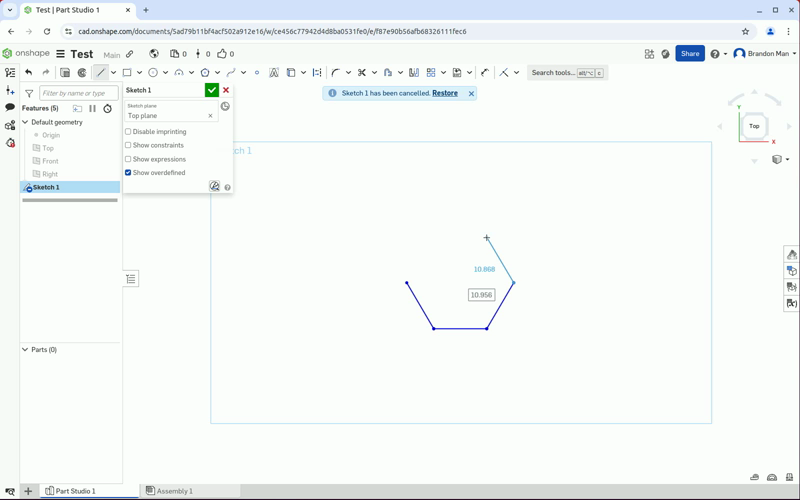
key_down(shift)
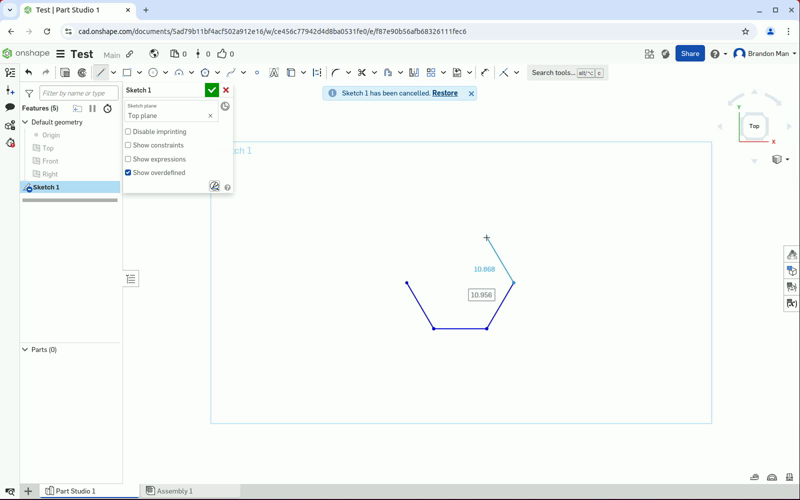
mouse_move(516, 237)
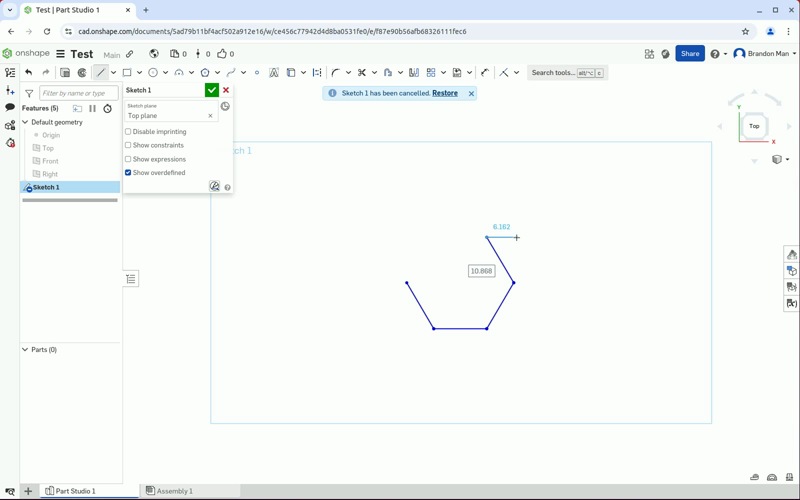
mouse_move(433, 237)
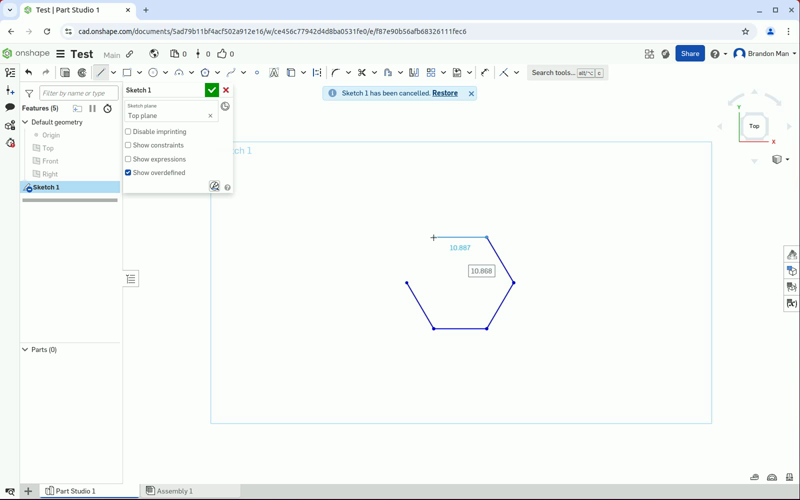
click(433, 237)
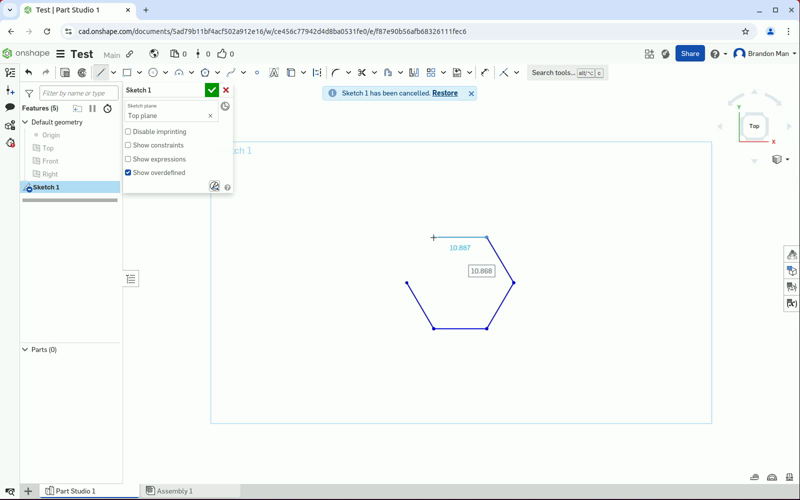
key_up(shift)
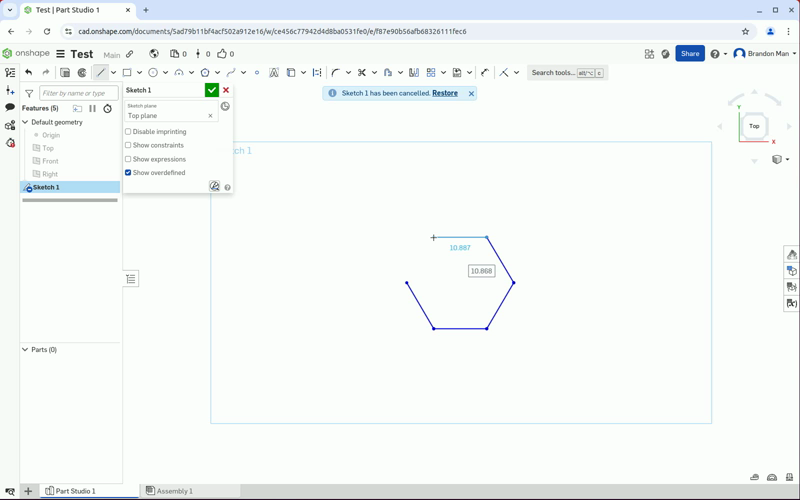
mouse_move(463, 237)
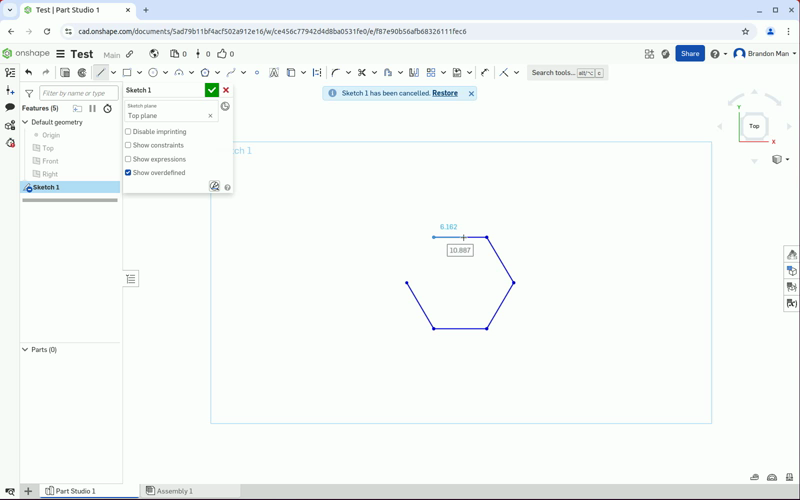
key_down(shift)
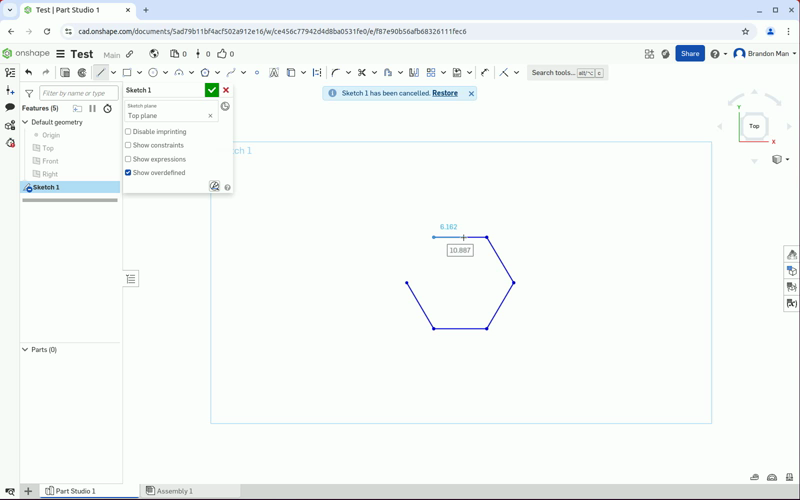
mouse_move(406, 282)
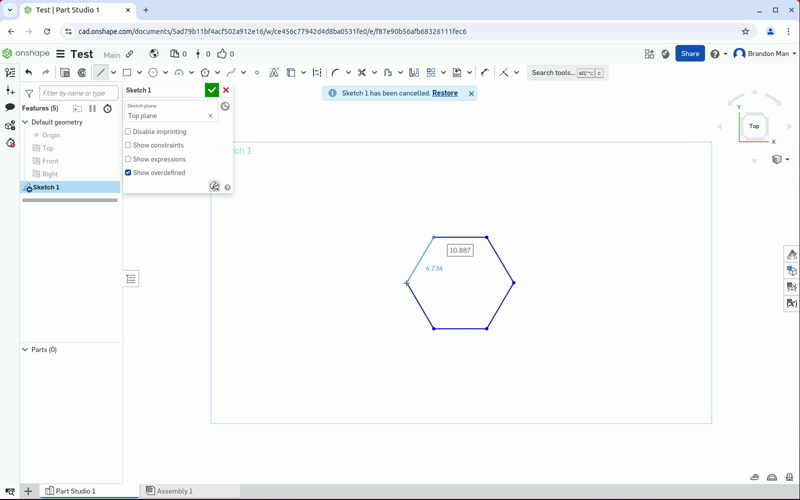
key_up(shift)
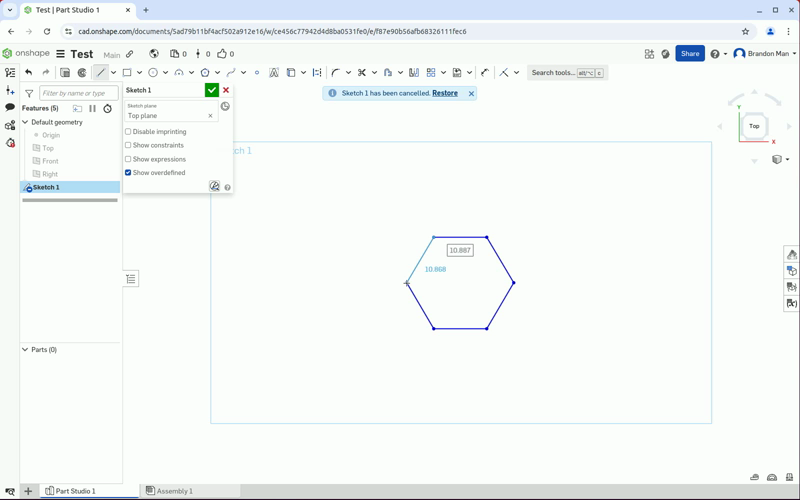
click(406, 282)
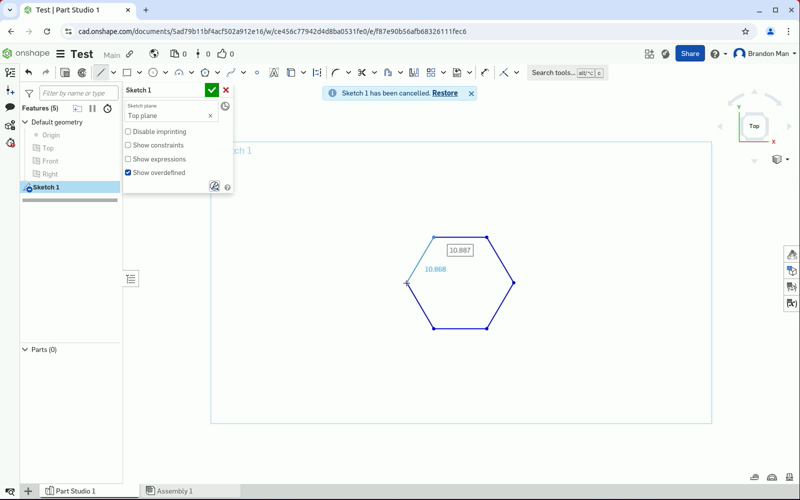
key(esc)
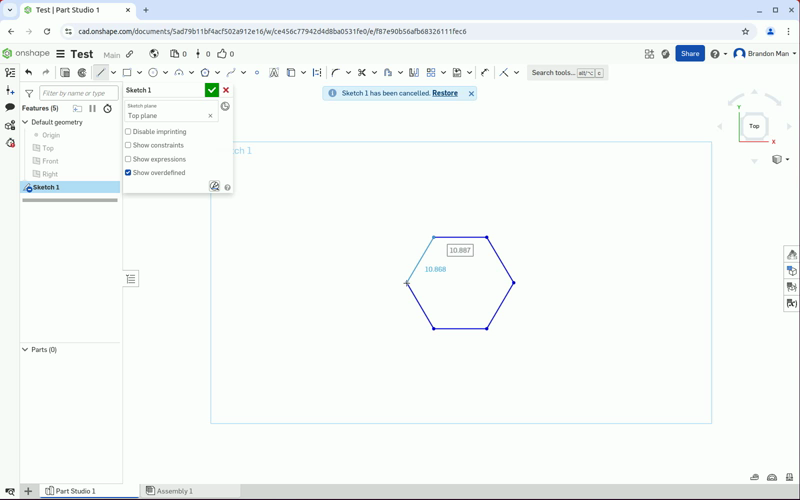
mouse_move(417, 280)
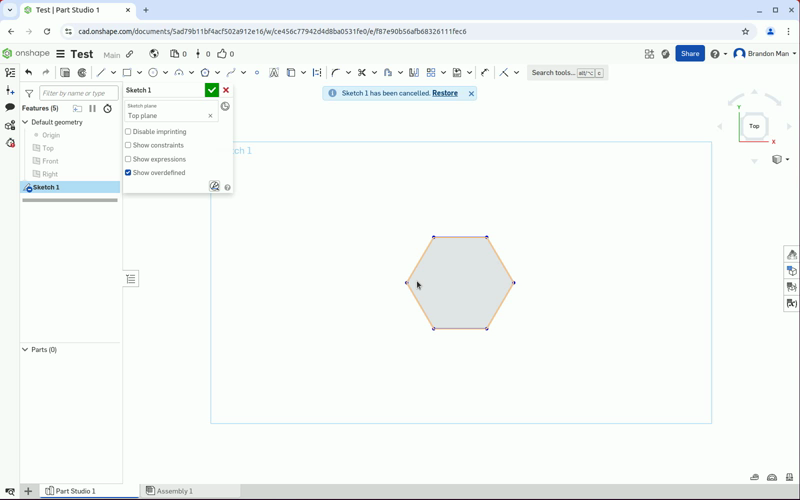
click(417, 280)
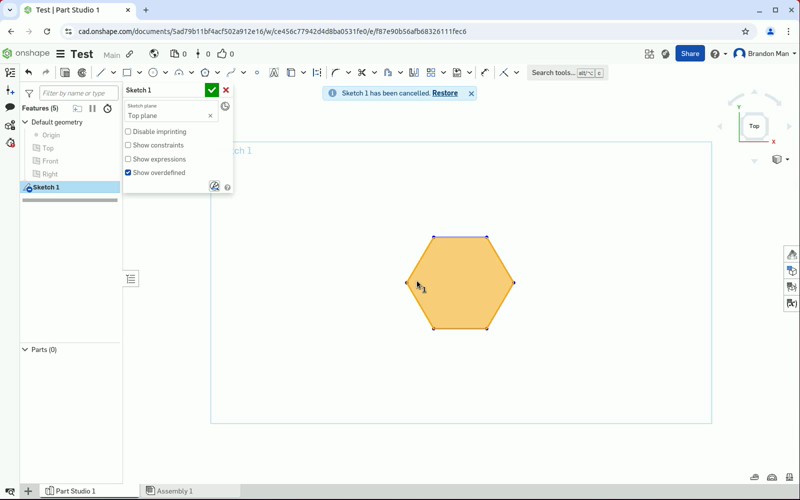
mouse_move(73, 352)
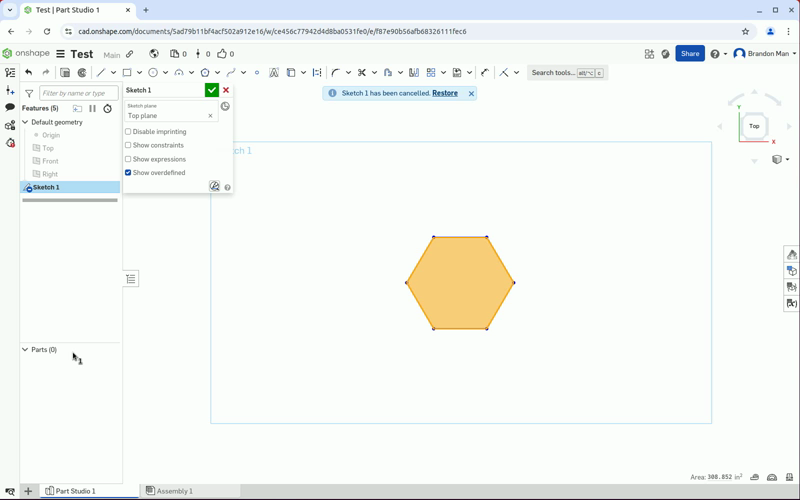
key(shift+y)
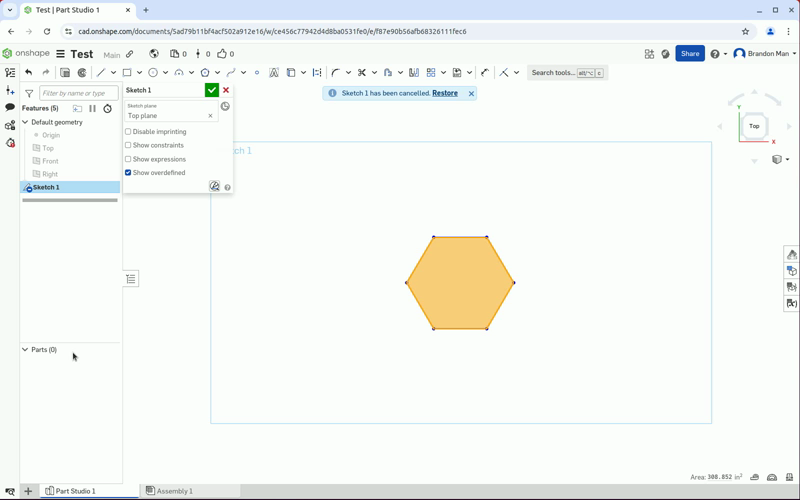
key(shift+e)
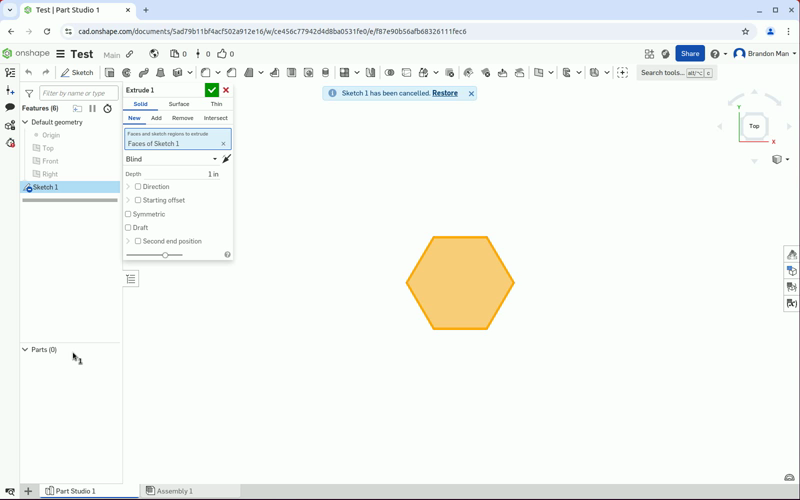
mouse_move(143, 106)
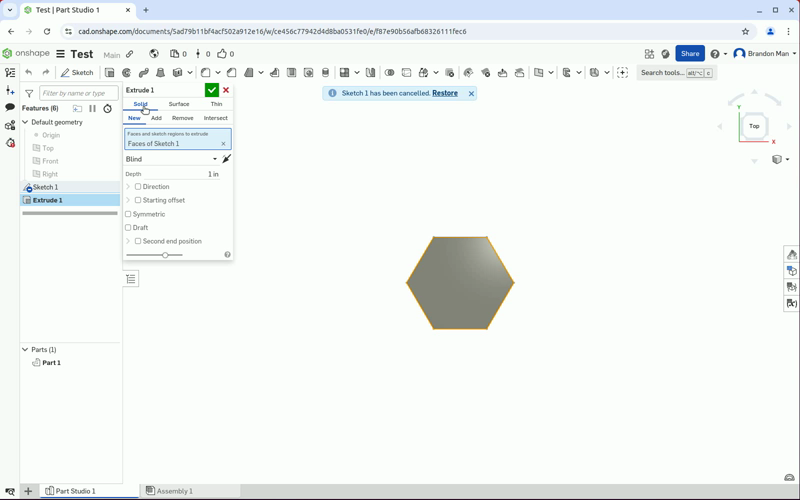
click(143, 106)
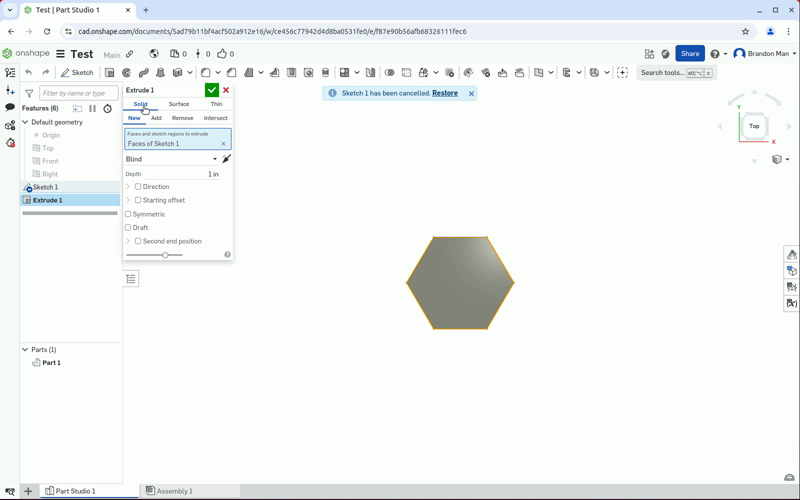
mouse_move(137, 120)
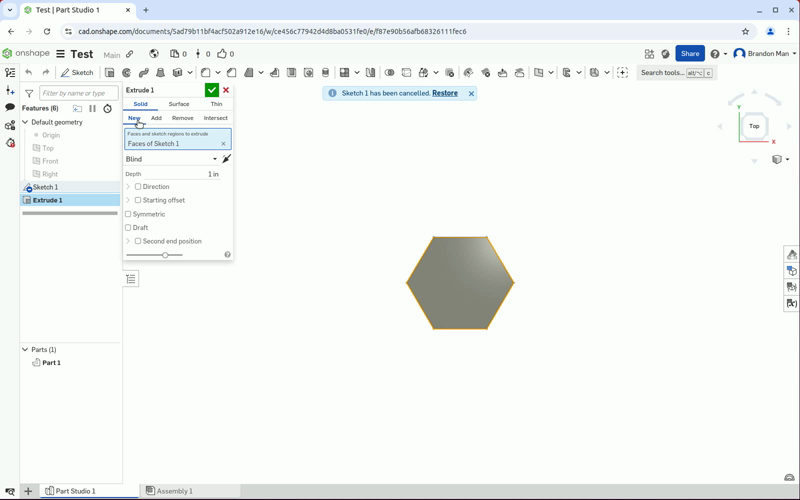
click(137, 120)
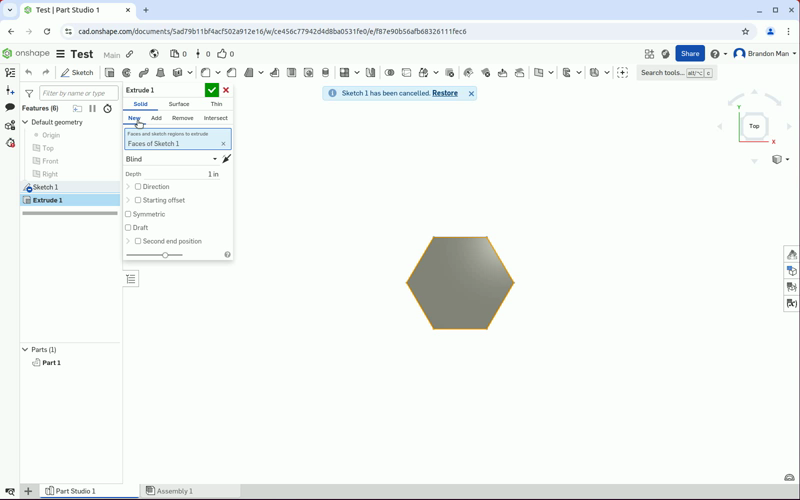
key(tab, 4)
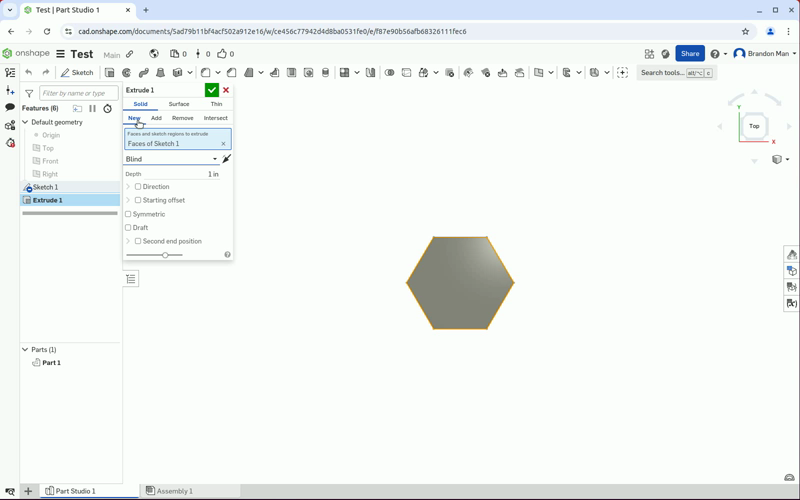
text(23.108)
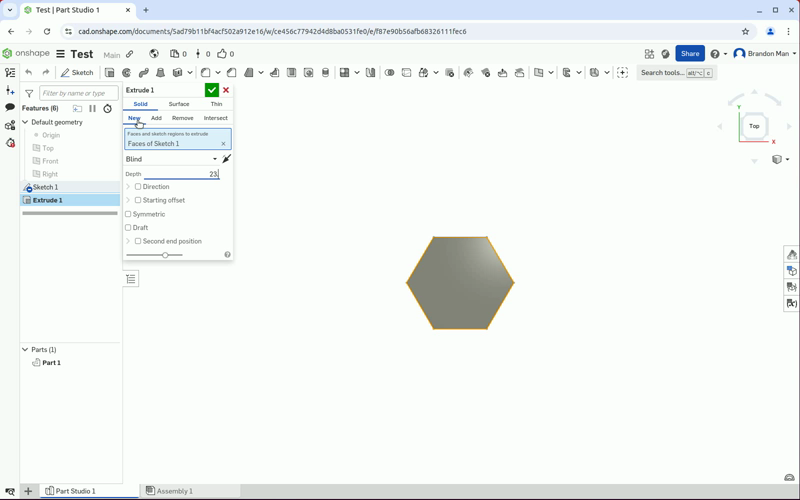
key(enter)
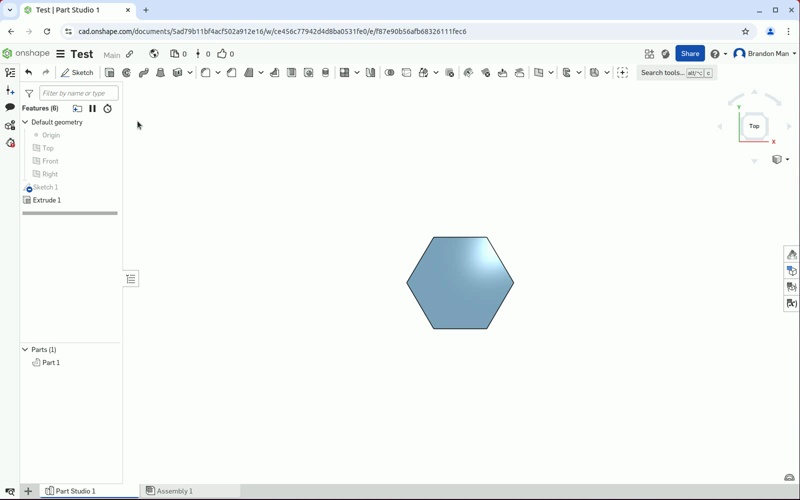
key(shift+h)
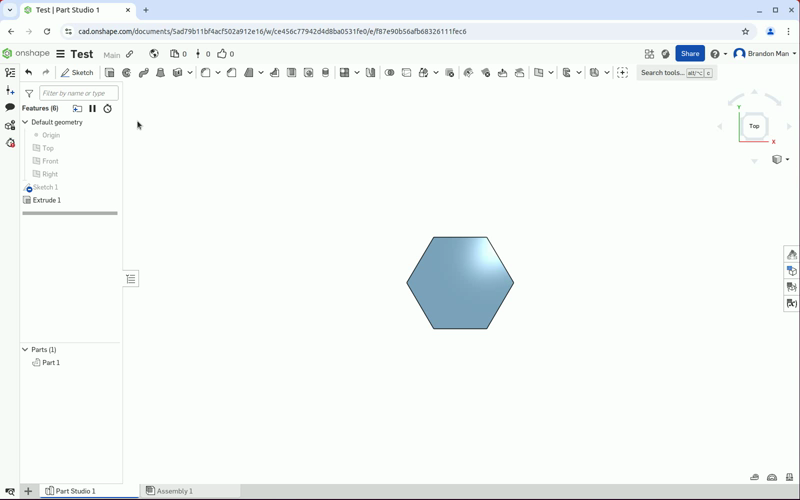
key(shift+h)
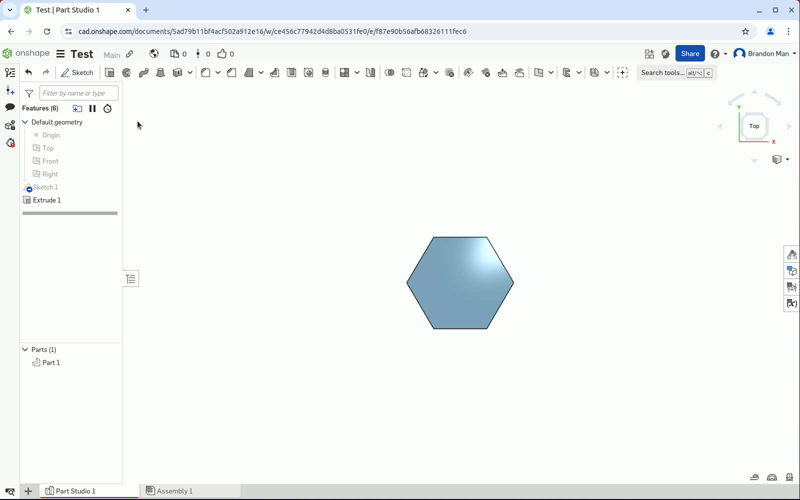
mouse_move(73, 189)
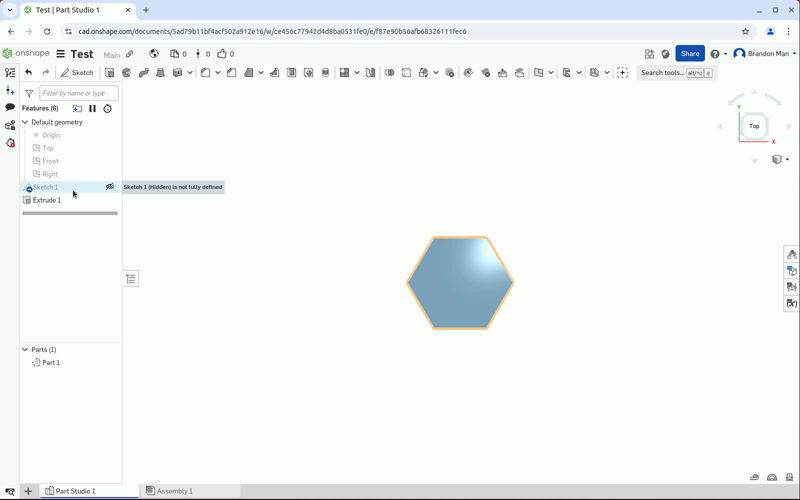
click(73, 189)
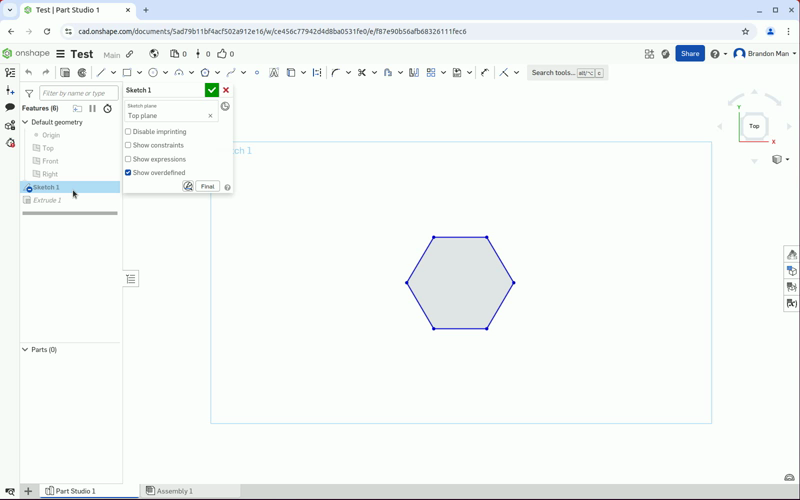
mouse_move(229, 92)
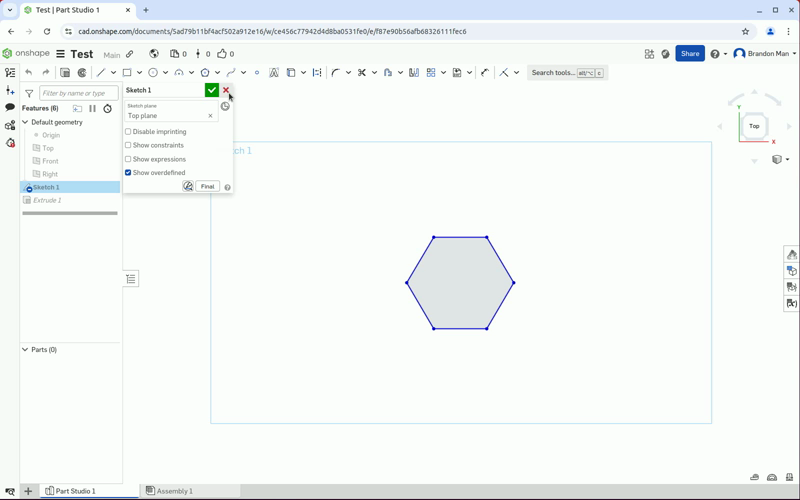
click(229, 92)
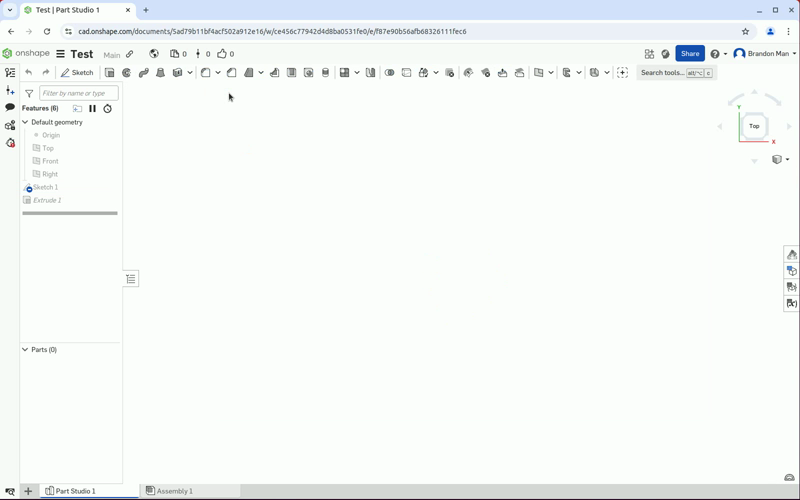
mouse_move(541, 75)
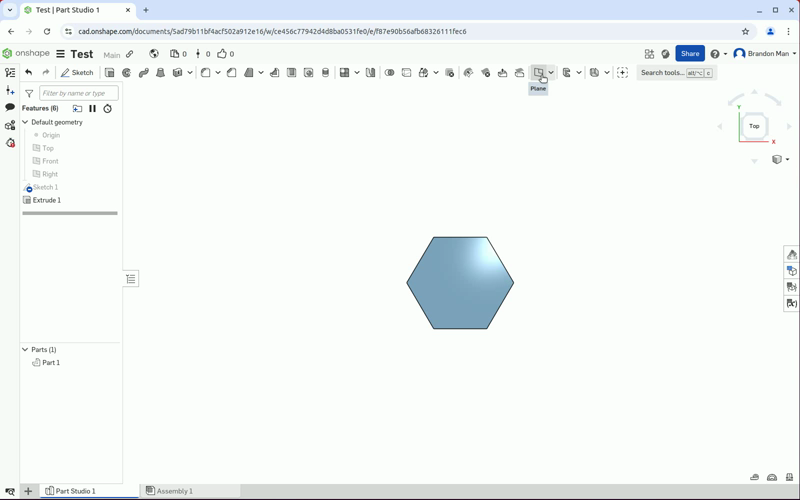
click(541, 75)
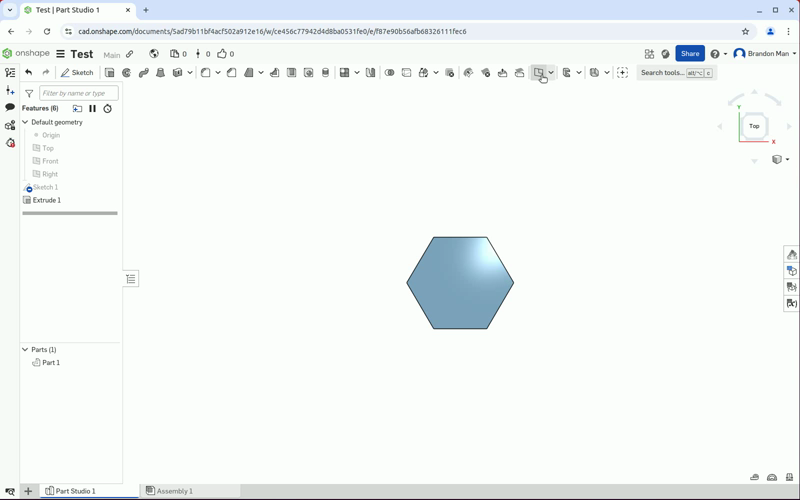
mouse_move(73, 150)
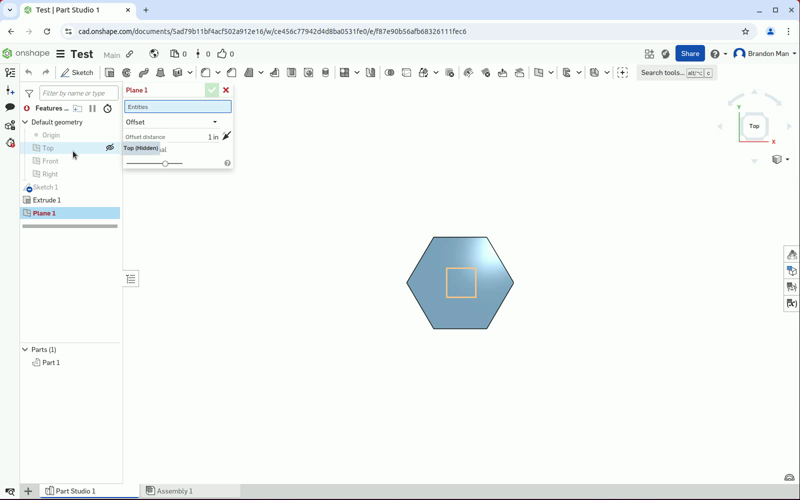
click(73, 150)
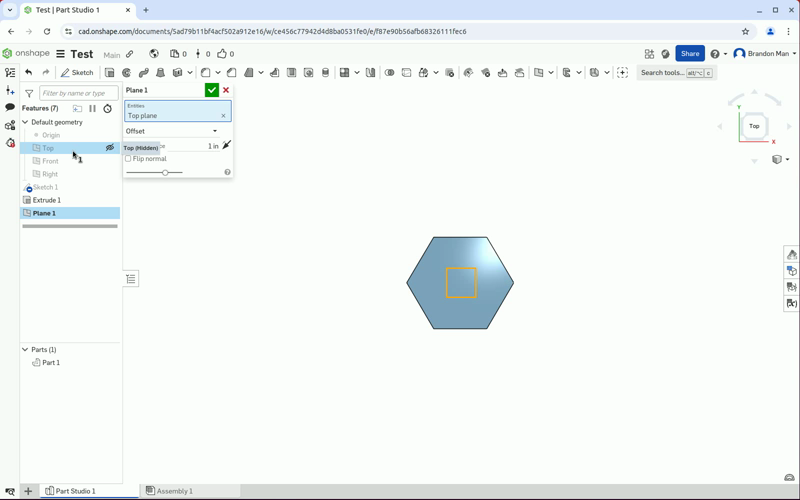
key(tab, 2)
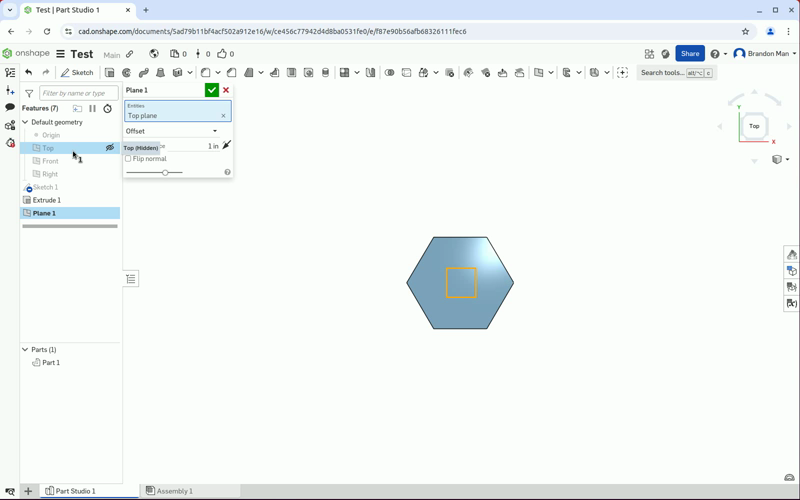
text(23.108)
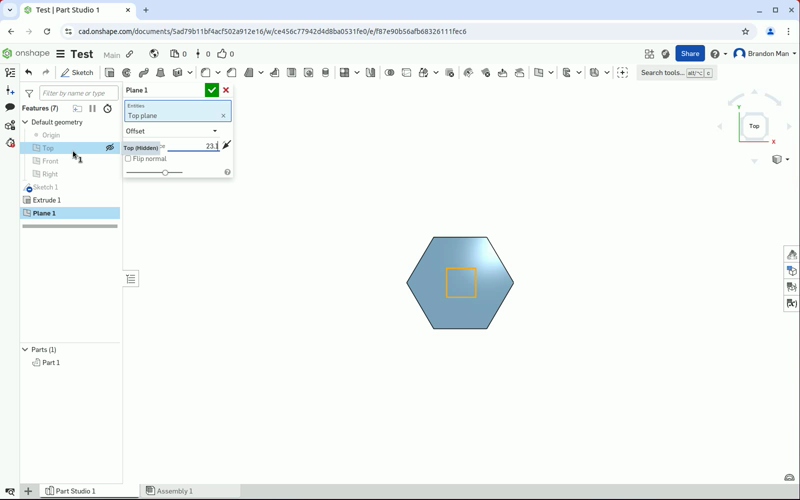
key(enter, 2)
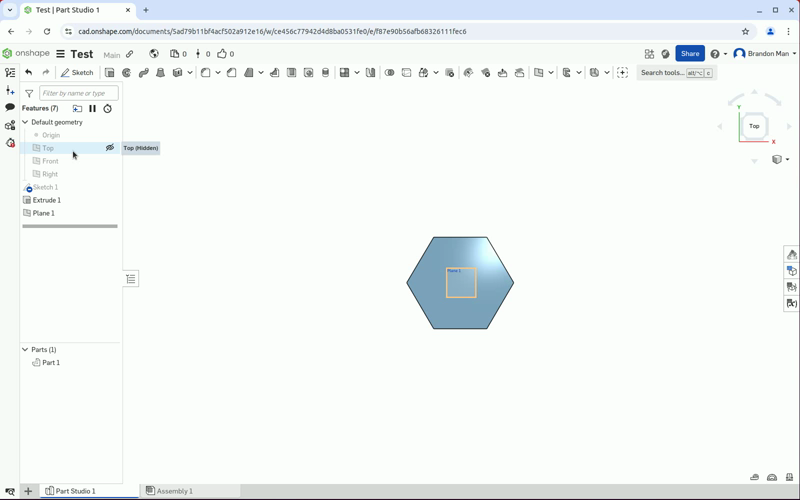
key(shift+s)
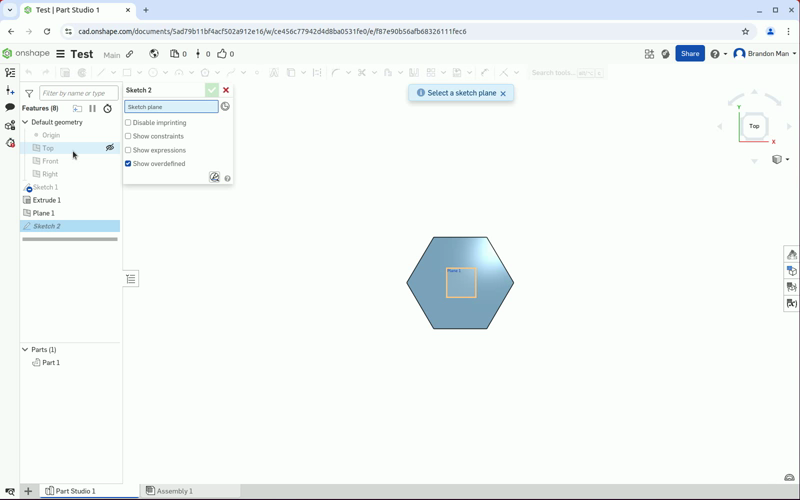
mouse_move(73, 215)
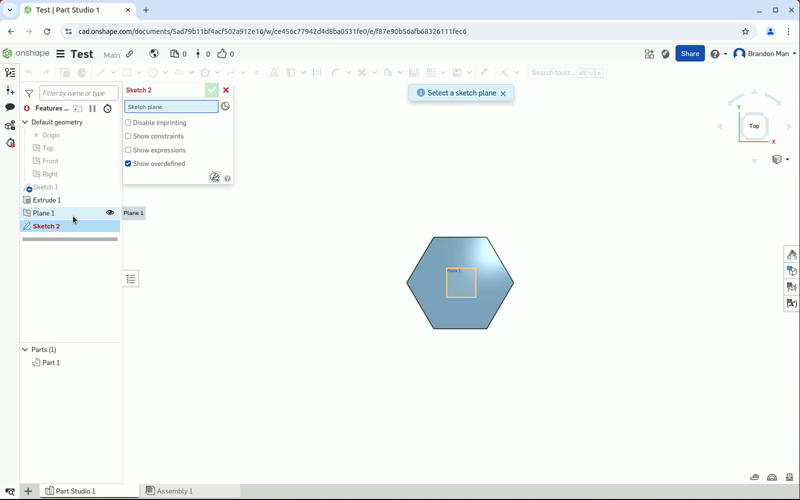
click(73, 215)
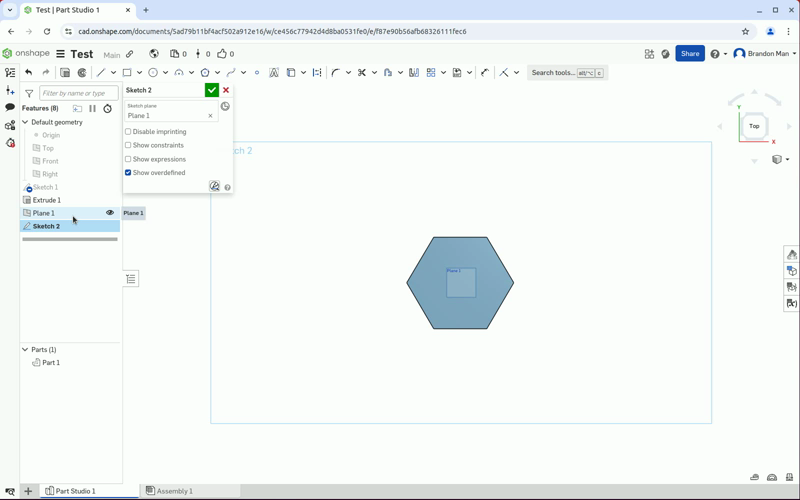
mouse_move(73, 352)
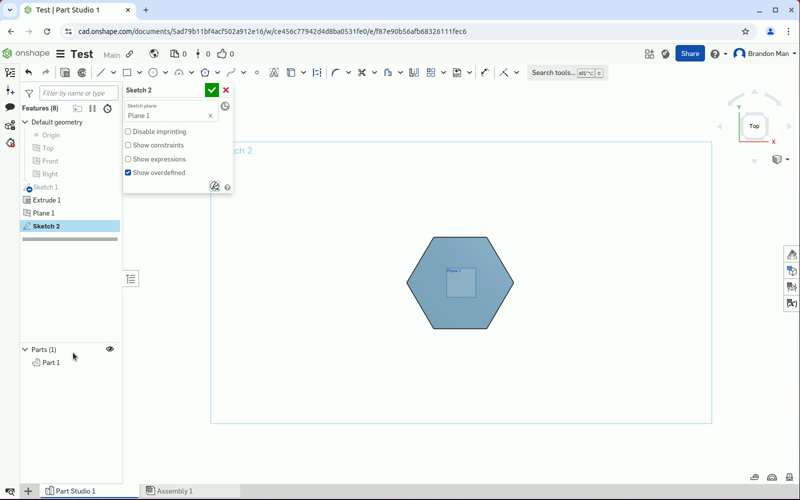
key(y)
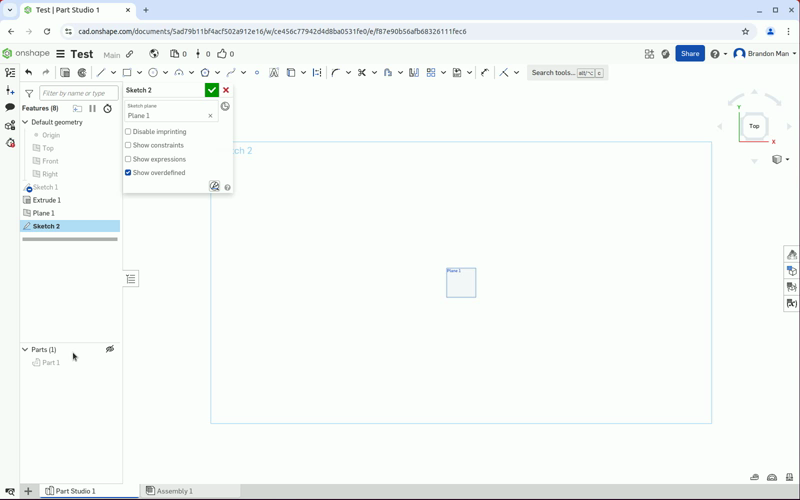
key(l)
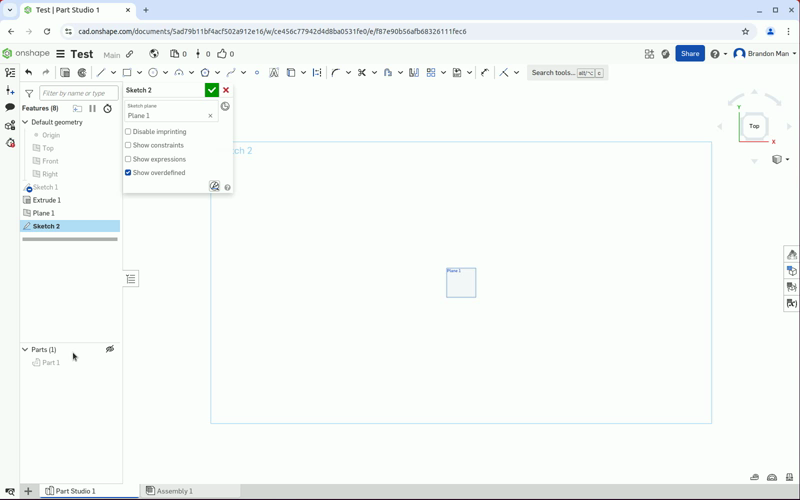
key_down(shift)
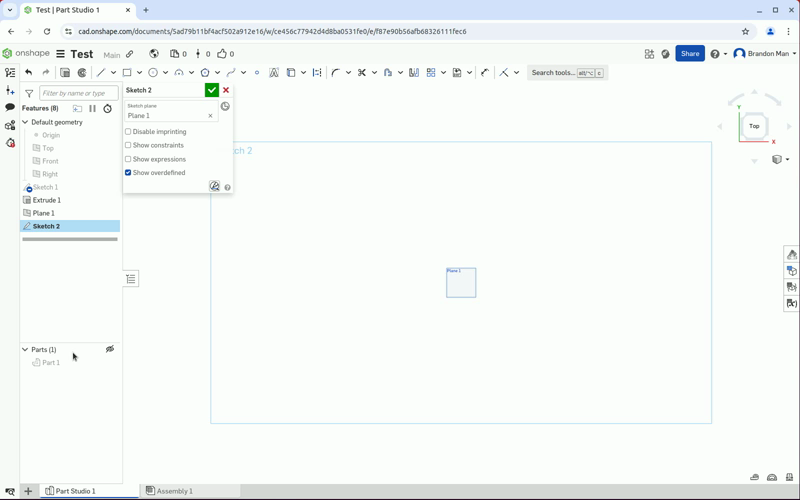
mouse_move(410, 282)
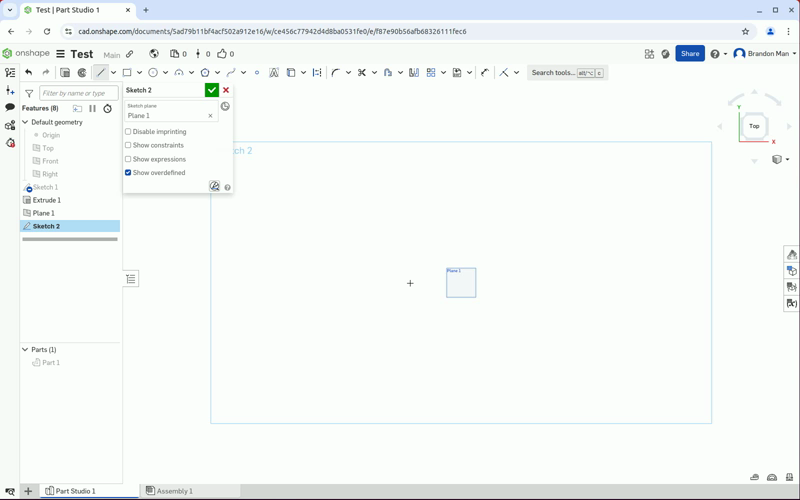
click(410, 282)
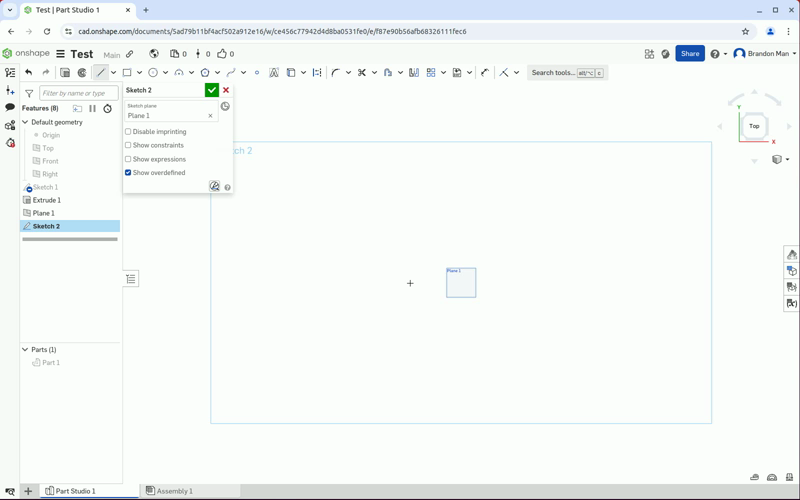
key_up(shift)
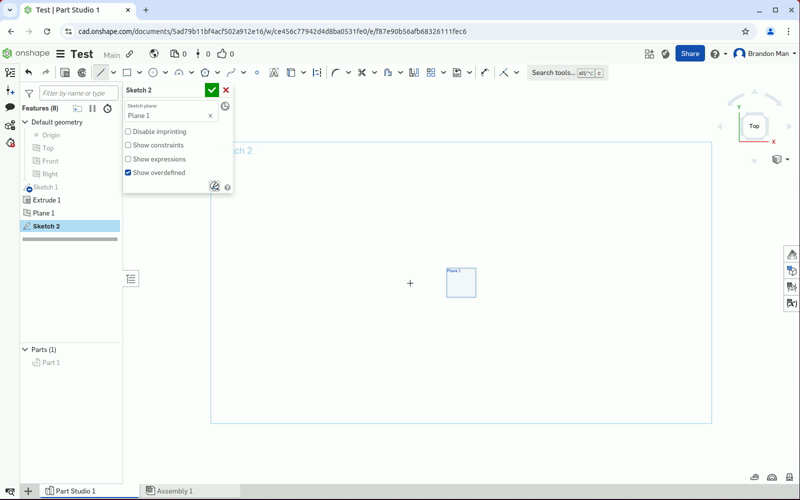
key_down(shift)
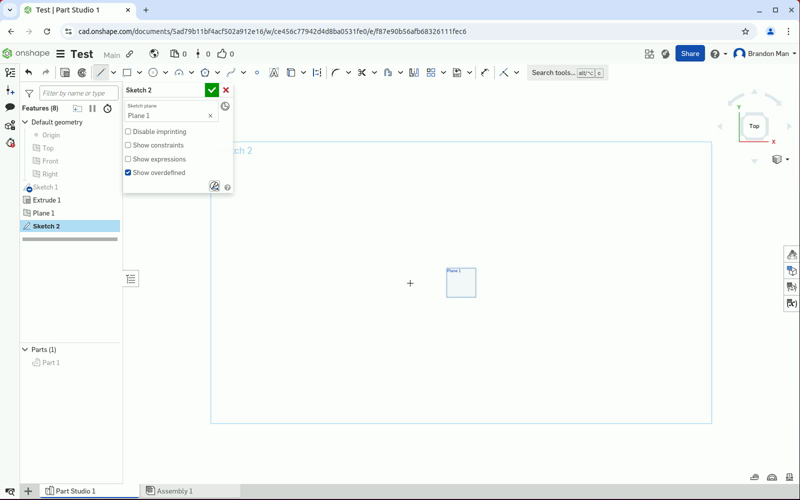
mouse_move(440, 282)
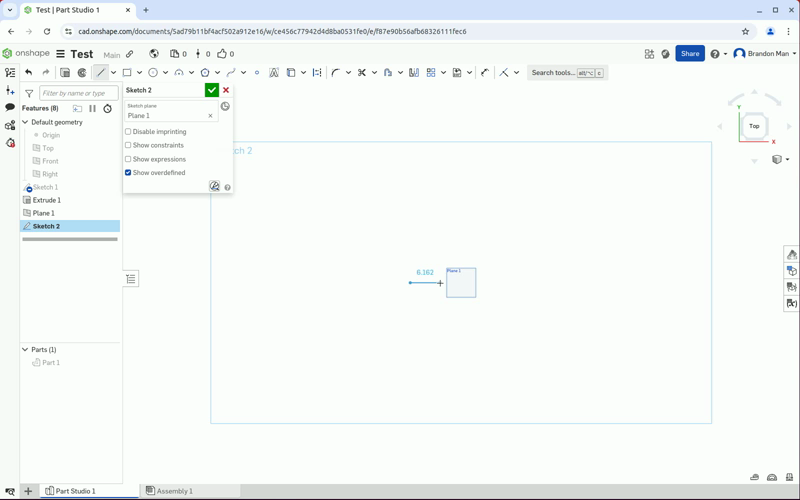
mouse_move(435, 326)
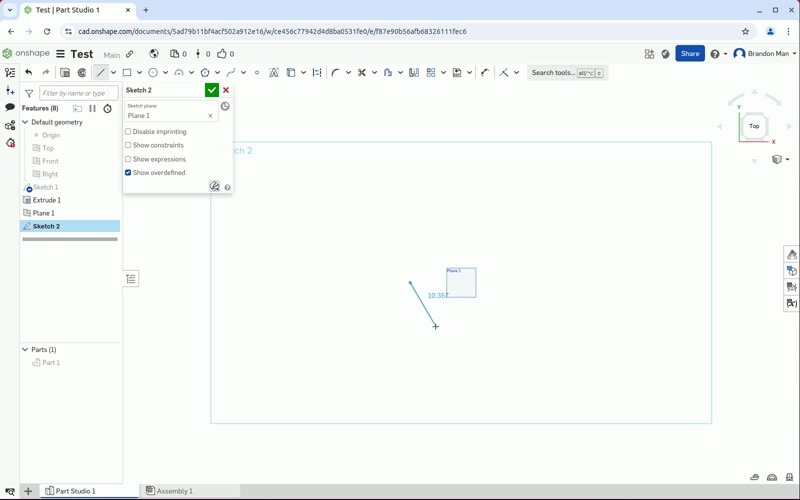
click(435, 326)
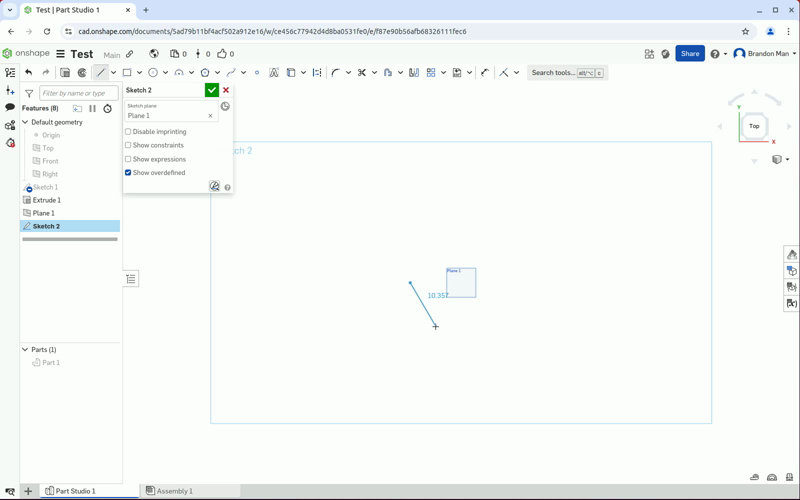
key_up(shift)
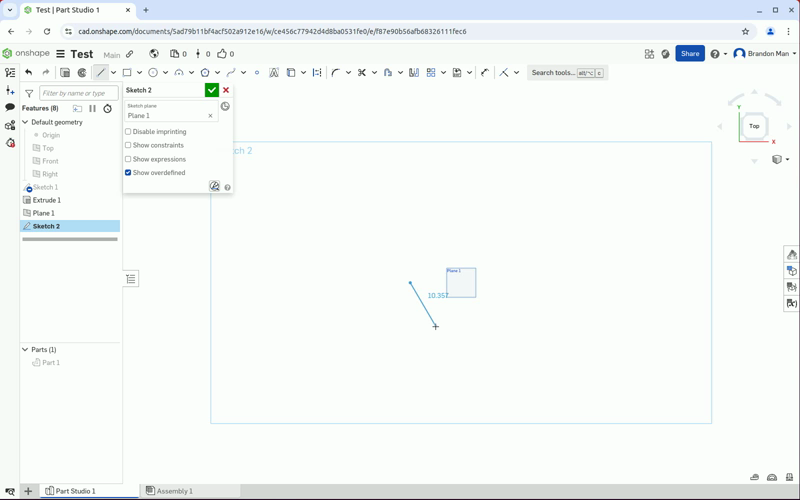
key_down(shift)
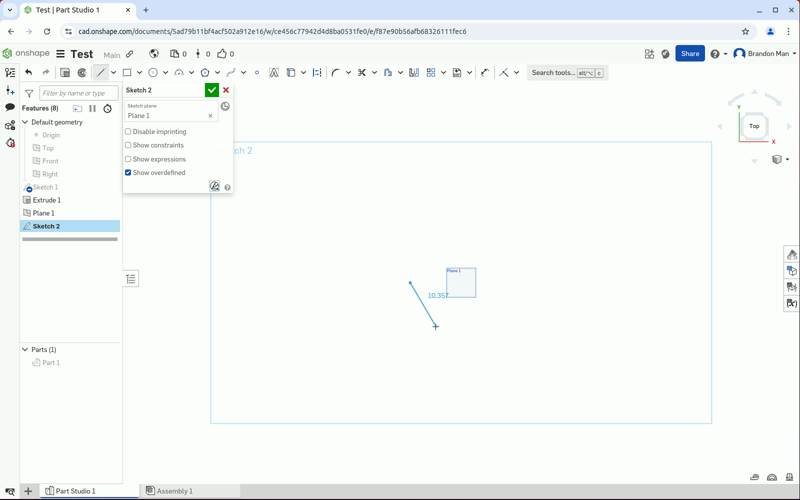
mouse_move(465, 326)
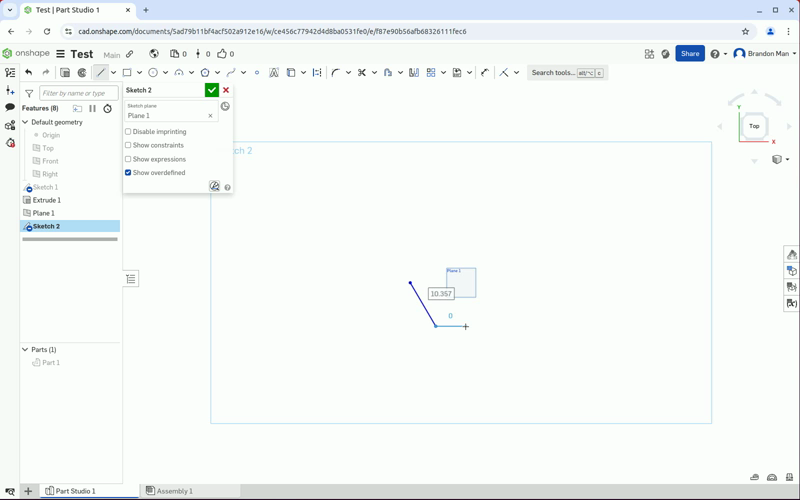
mouse_move(485, 326)
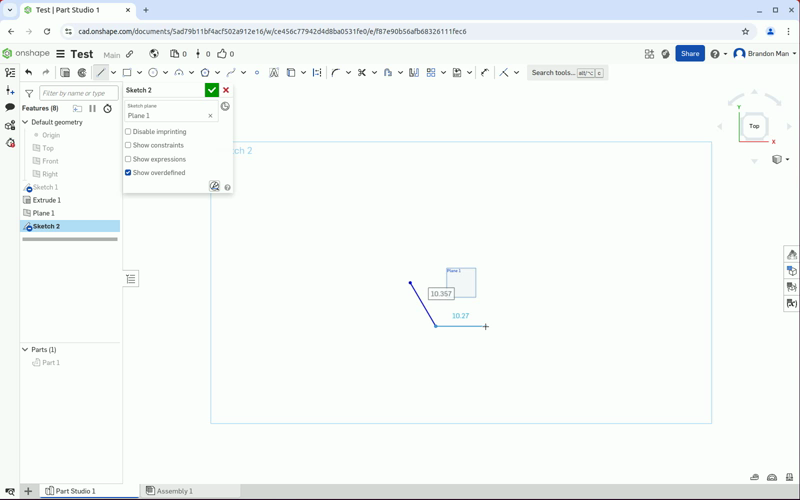
click(485, 326)
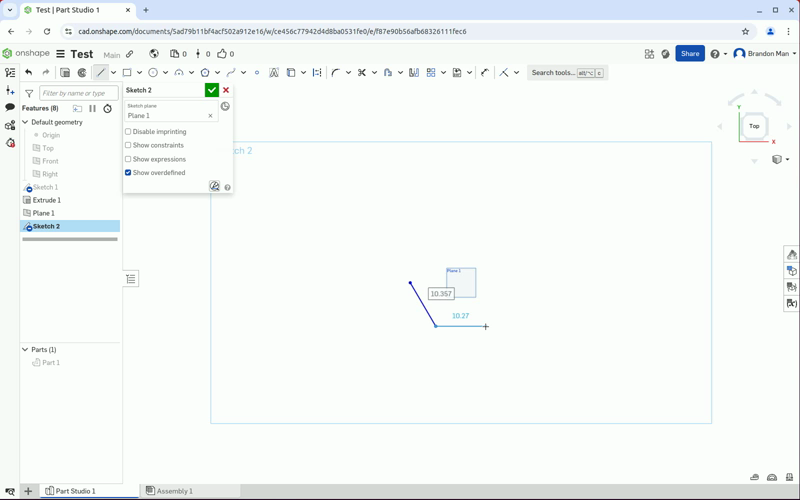
key_up(shift)
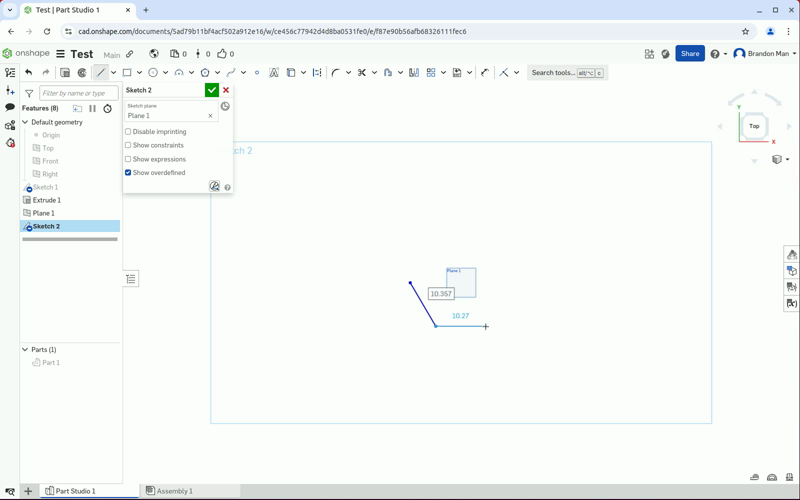
key_down(shift)
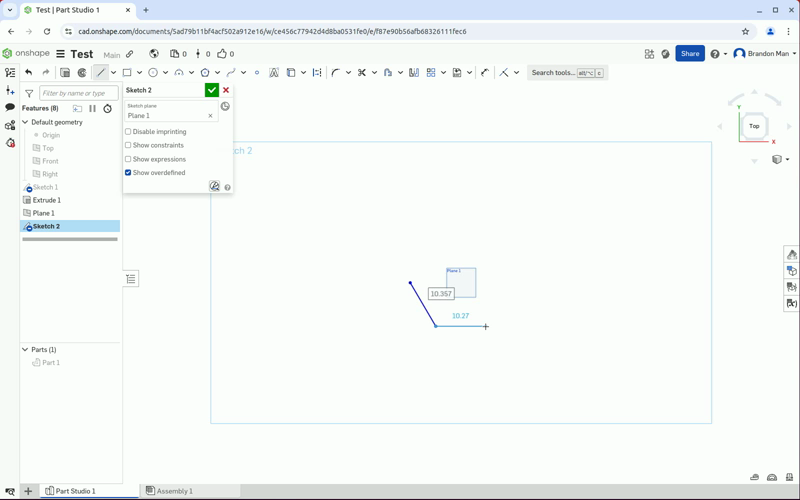
mouse_move(515, 326)
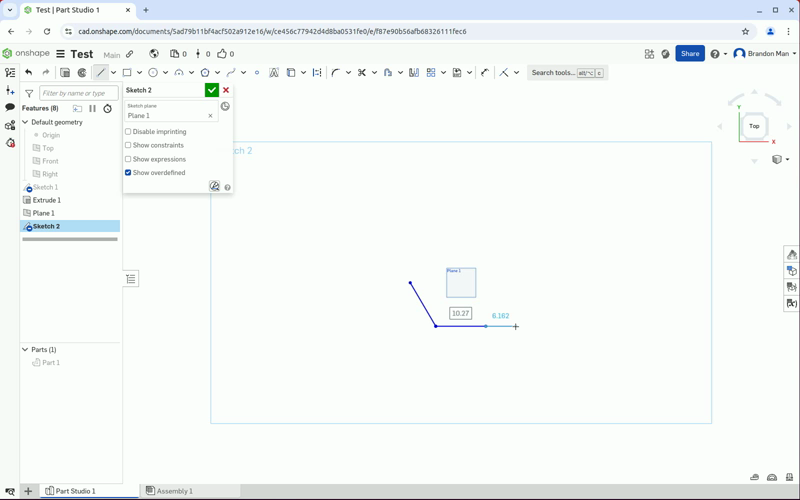
mouse_move(511, 282)
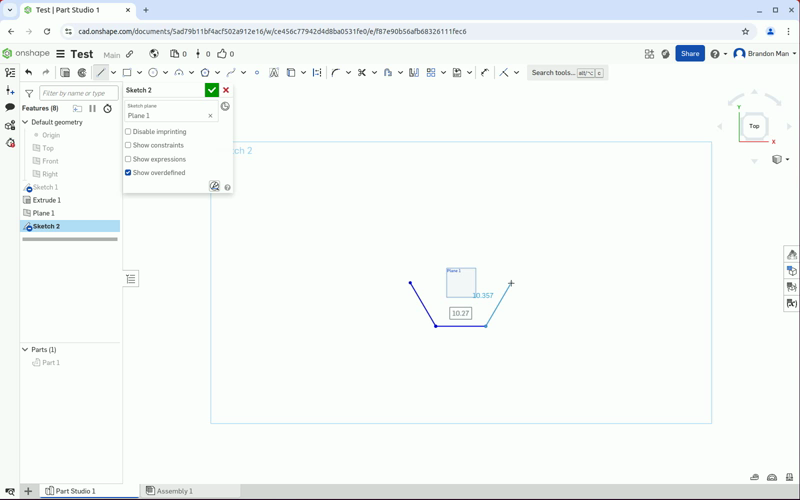
click(511, 282)
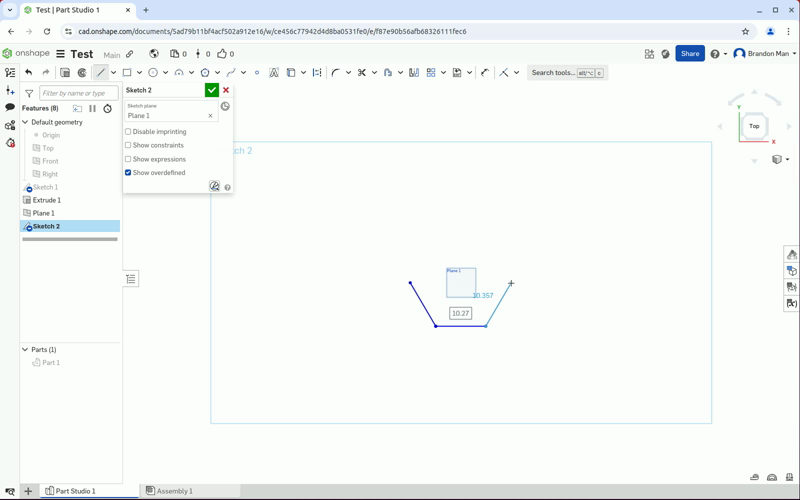
key_up(shift)
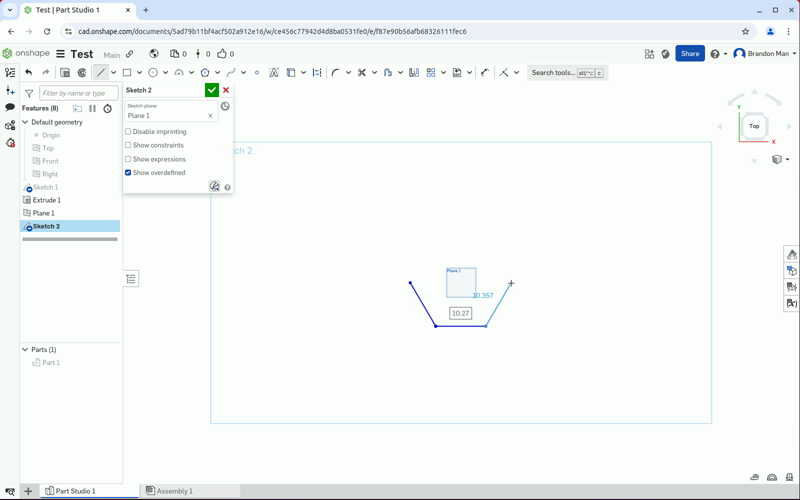
key_down(shift)
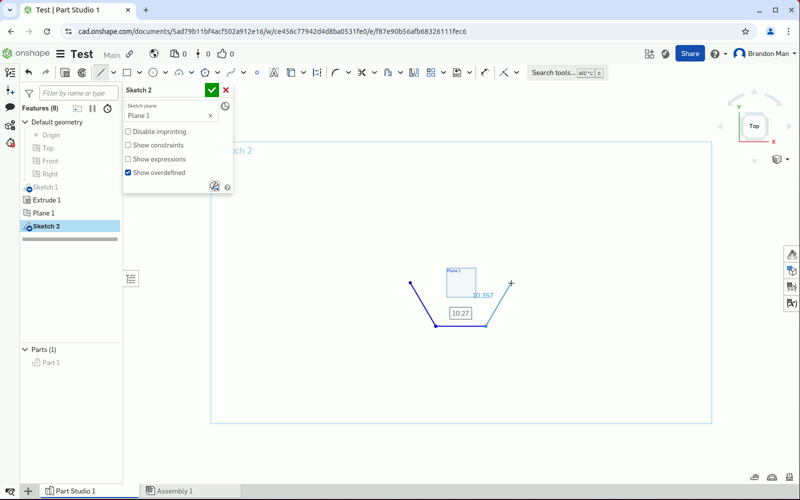
mouse_move(541, 282)
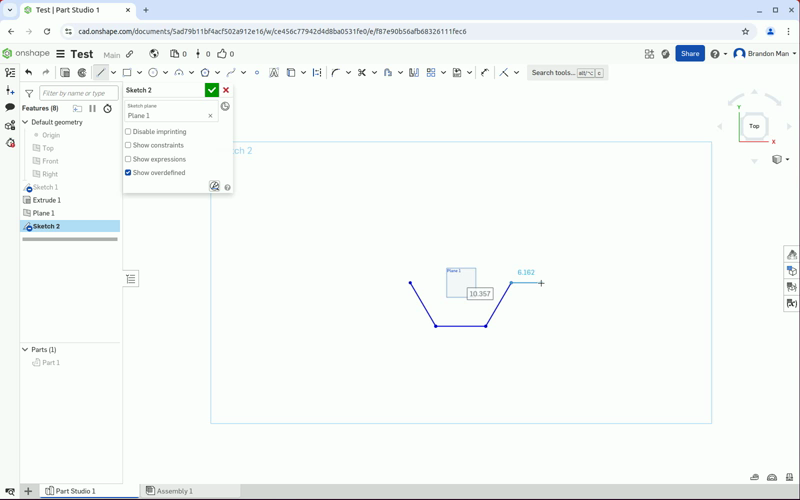
mouse_move(485, 239)
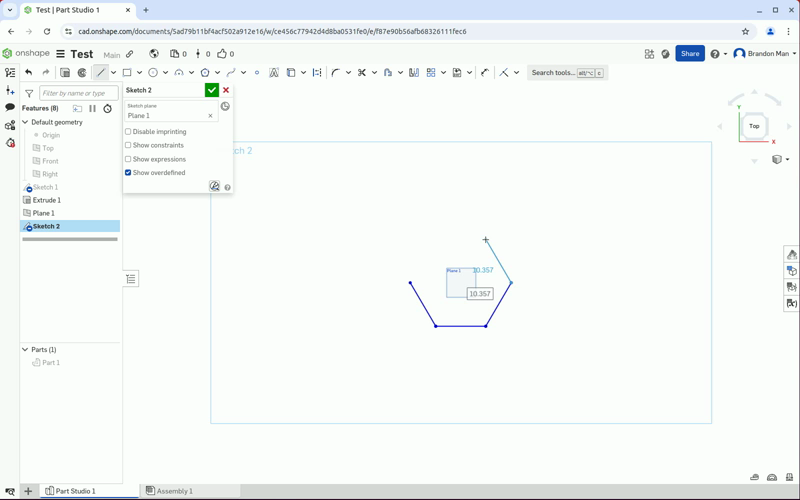
click(485, 239)
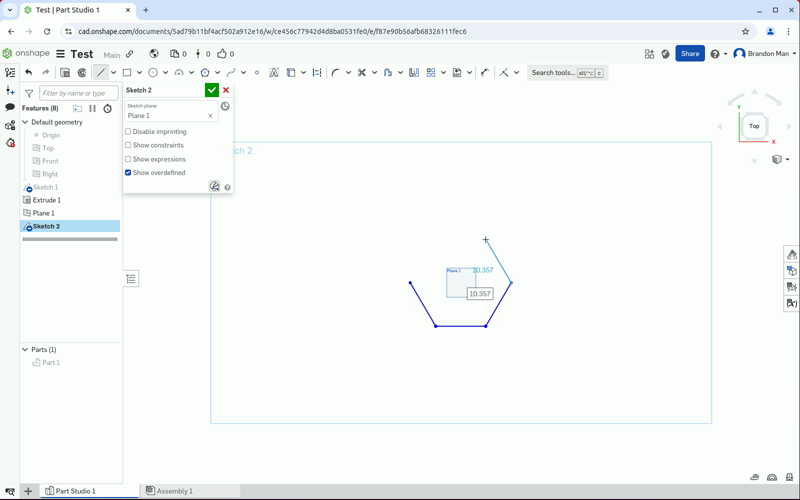
key_up(shift)
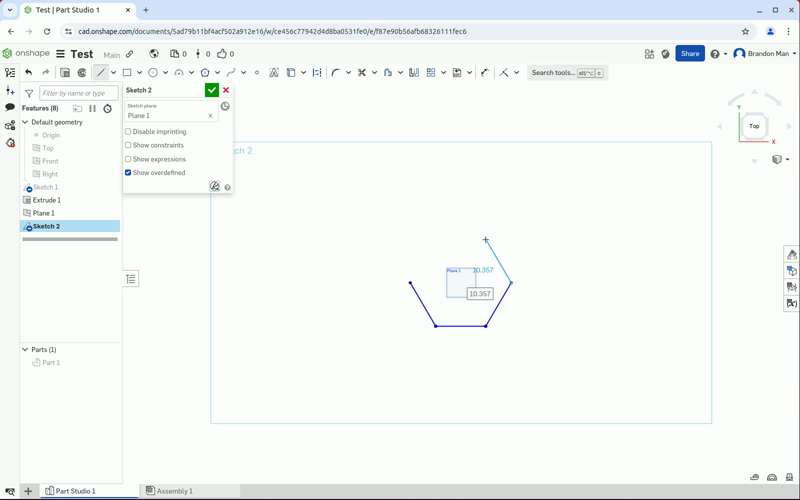
key_down(shift)
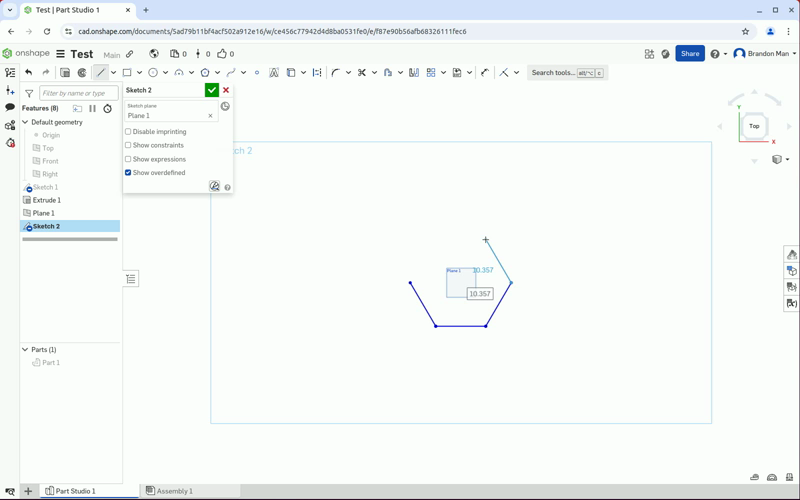
mouse_move(515, 239)
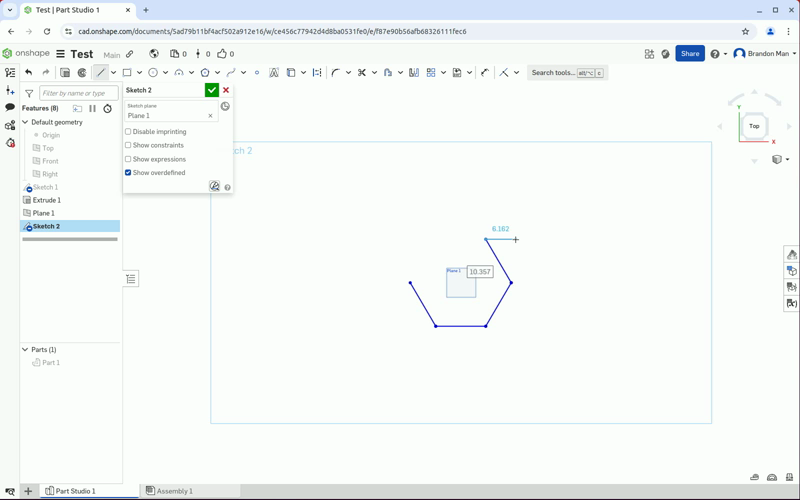
mouse_move(435, 239)
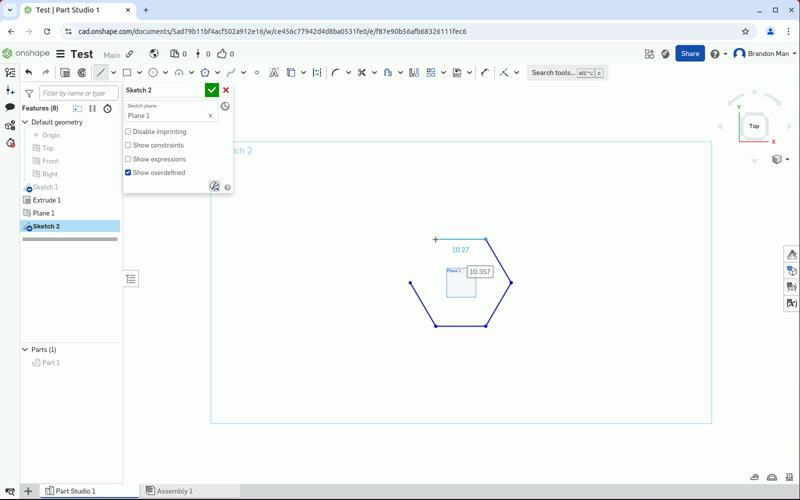
click(435, 239)
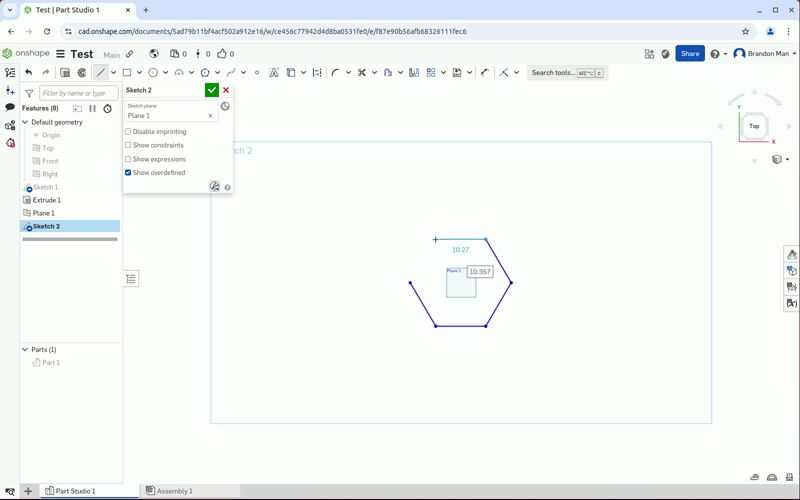
key_up(shift)
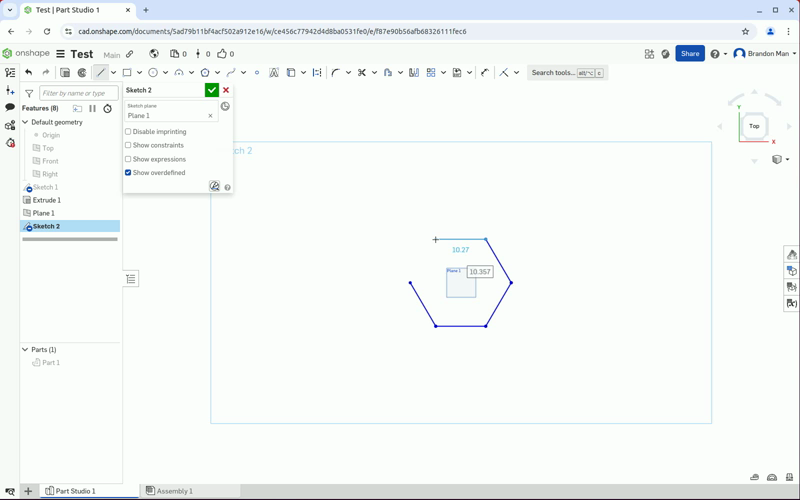
mouse_move(465, 239)
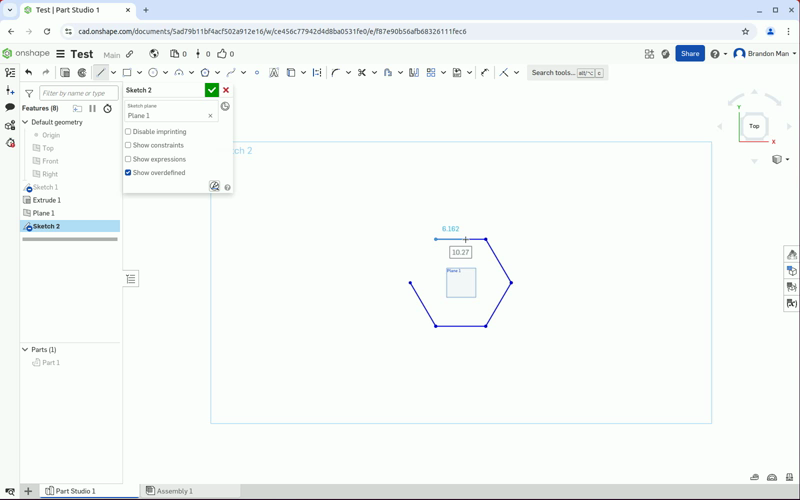
key_down(shift)
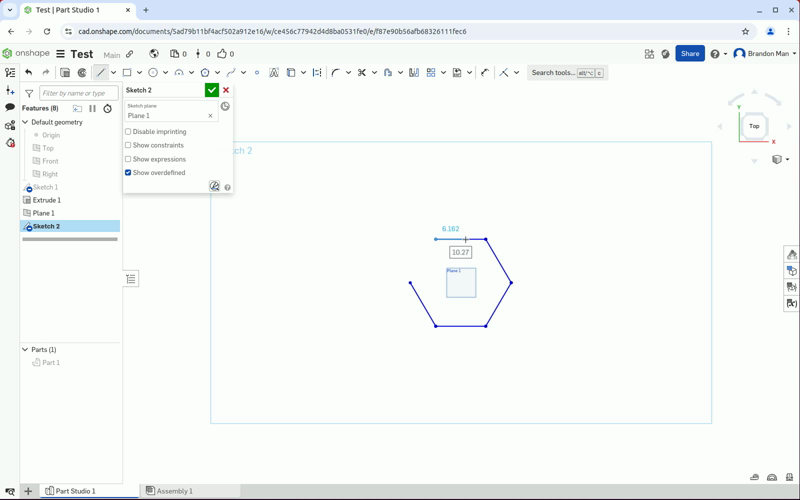
mouse_move(410, 282)
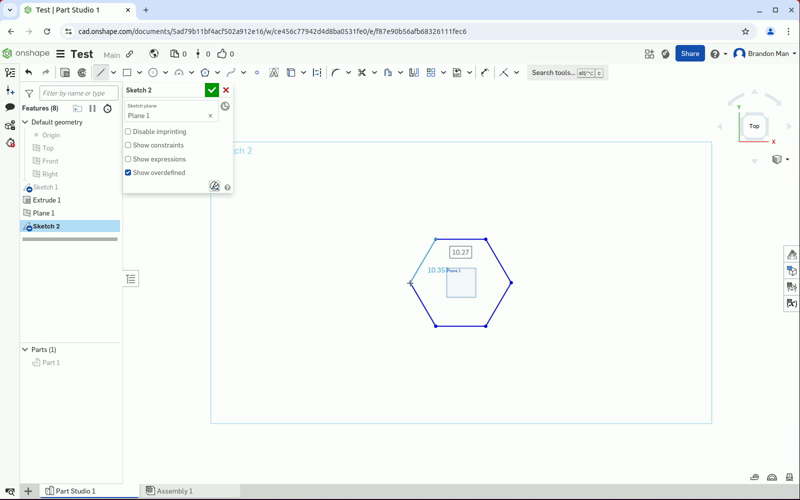
key_up(shift)
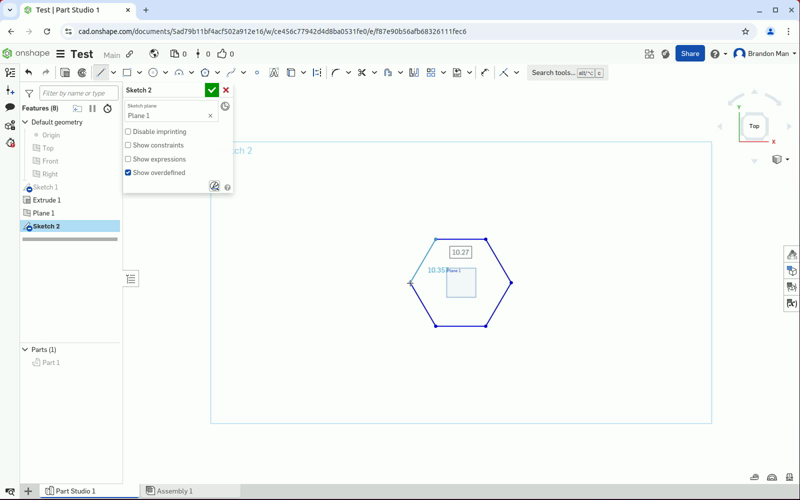
click(410, 282)
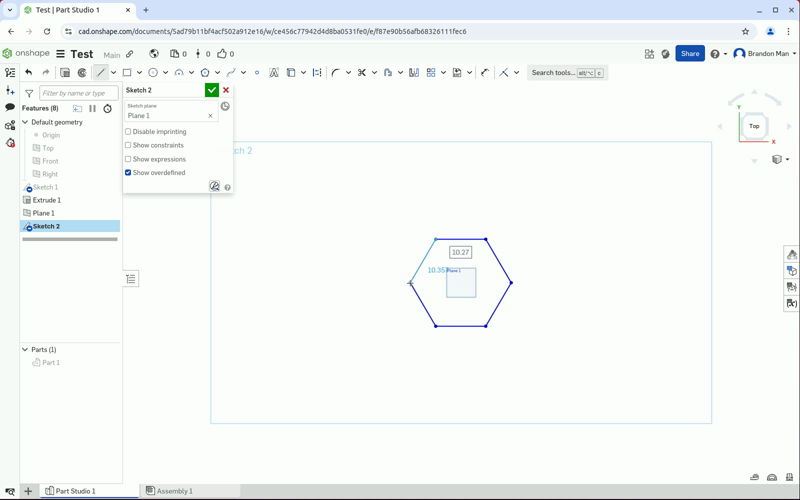
key(esc)
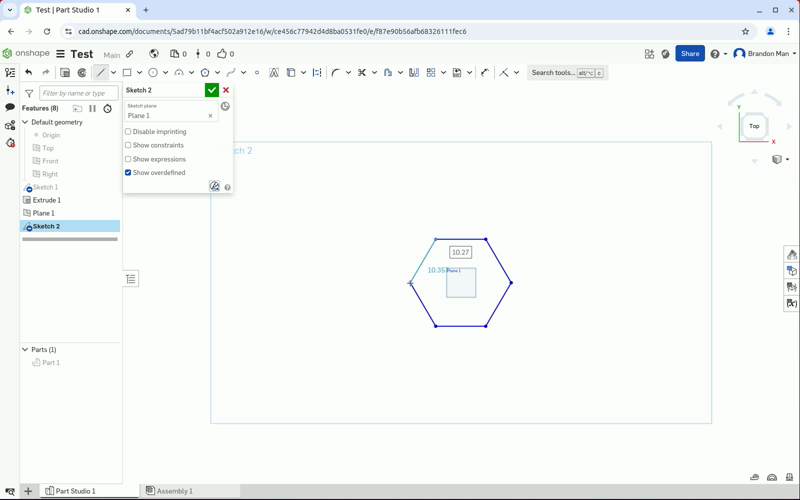
mouse_move(446, 317)
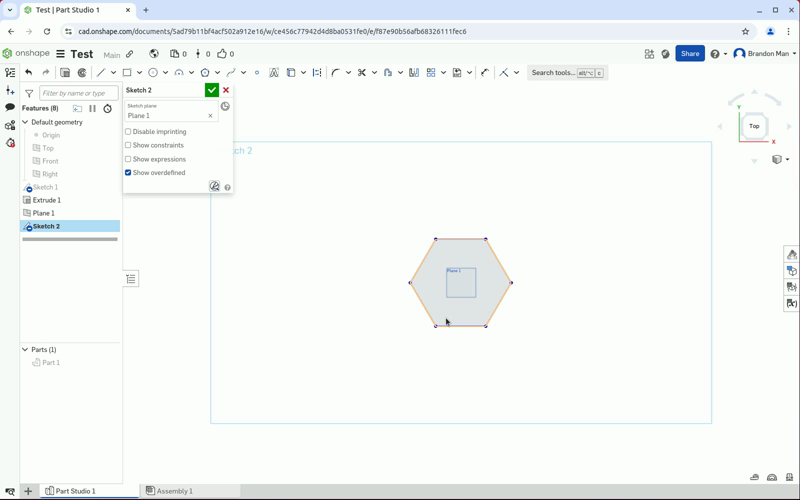
click(446, 317)
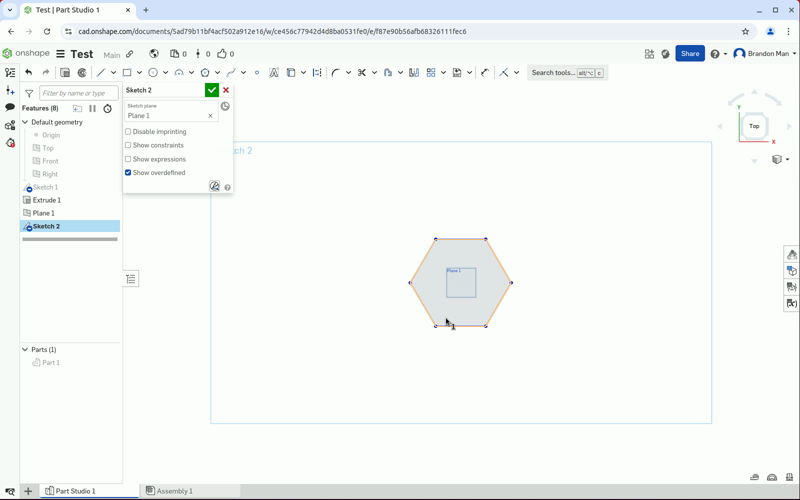
mouse_move(73, 352)
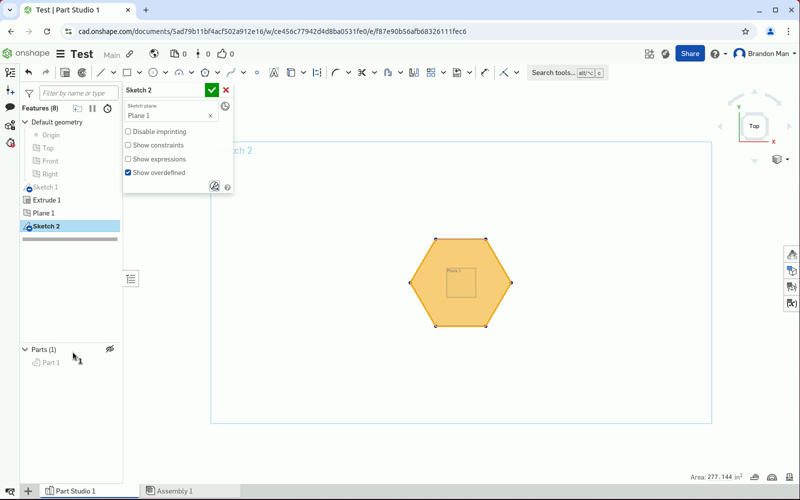
key(shift+y)
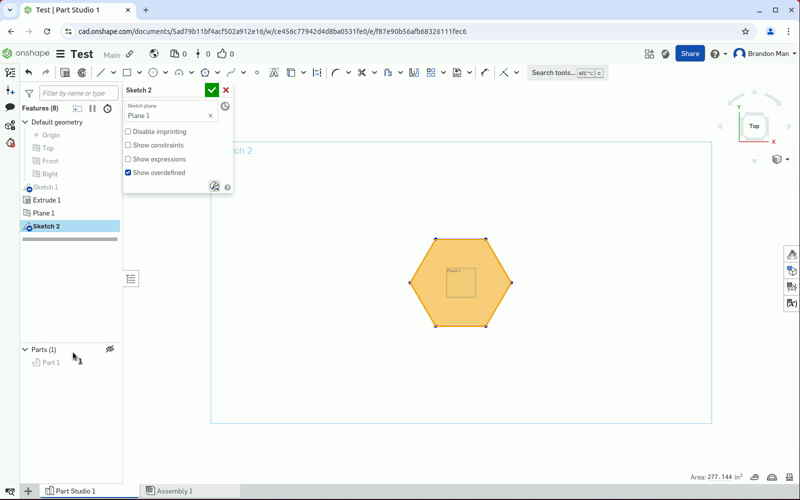
key(shift+e)
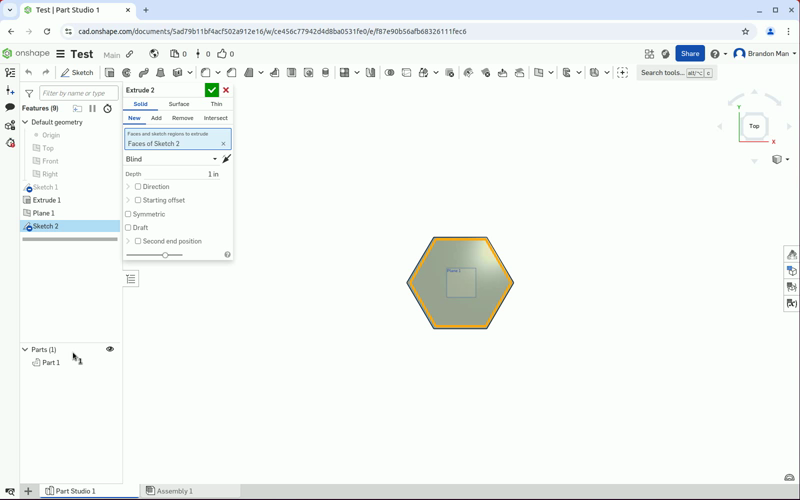
mouse_move(143, 106)
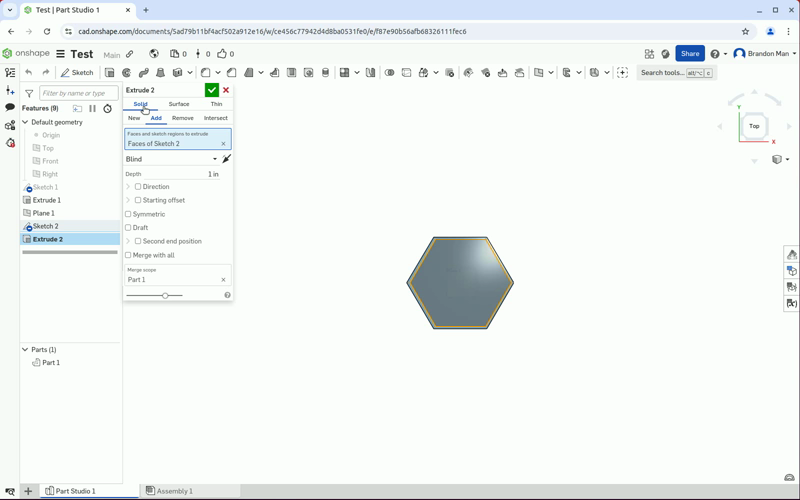
click(143, 106)
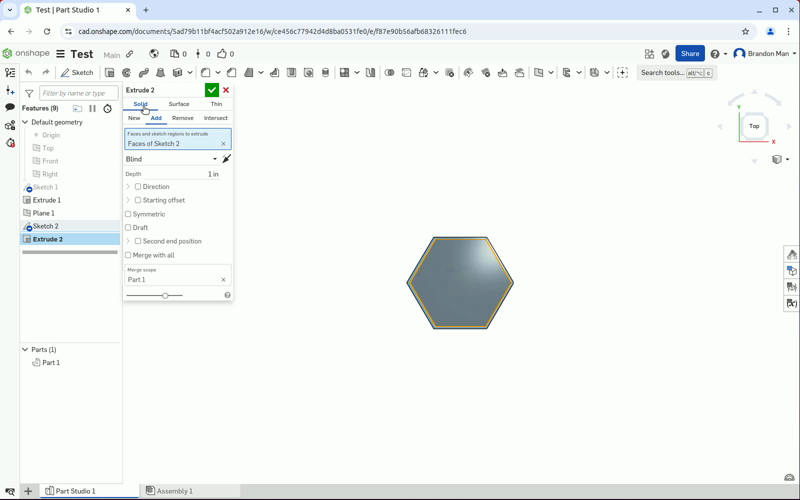
mouse_move(186, 120)
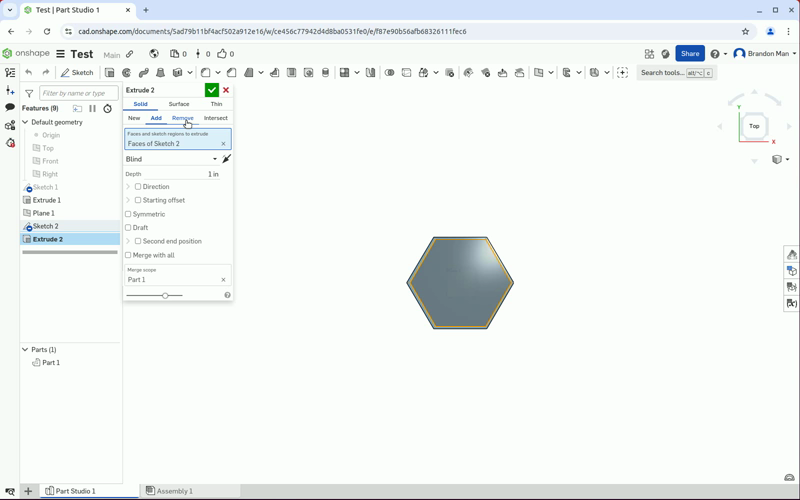
click(186, 120)
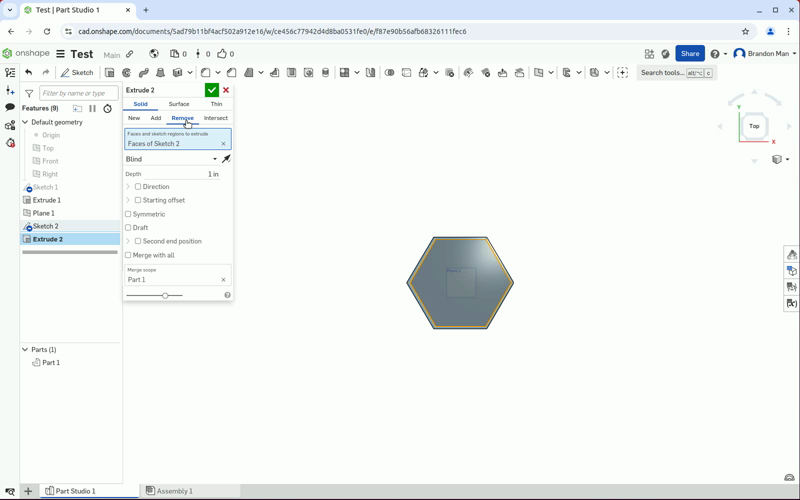
key(tab, 4)
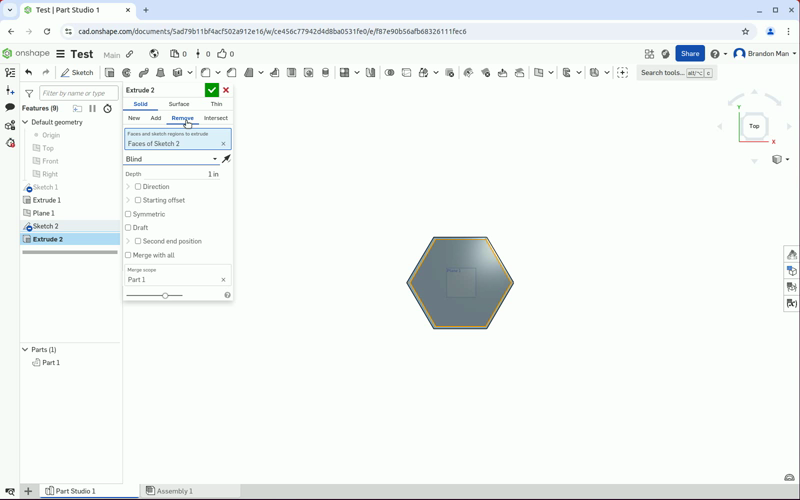
text(17.331)
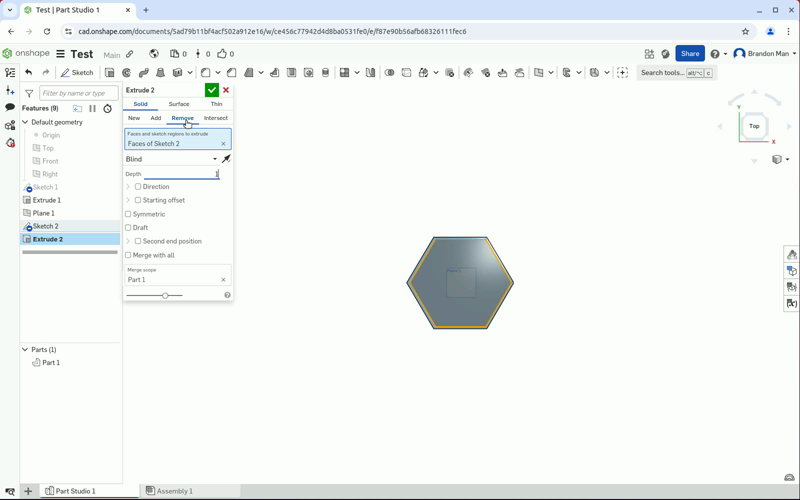
key(tab, 6)
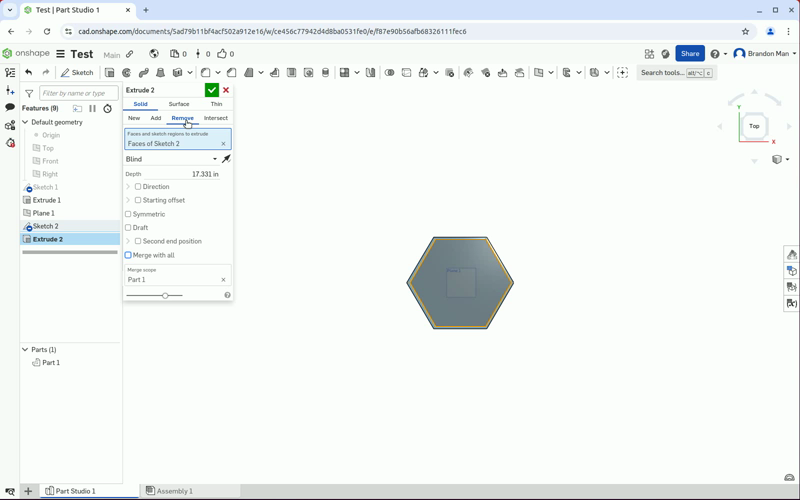
key(space)
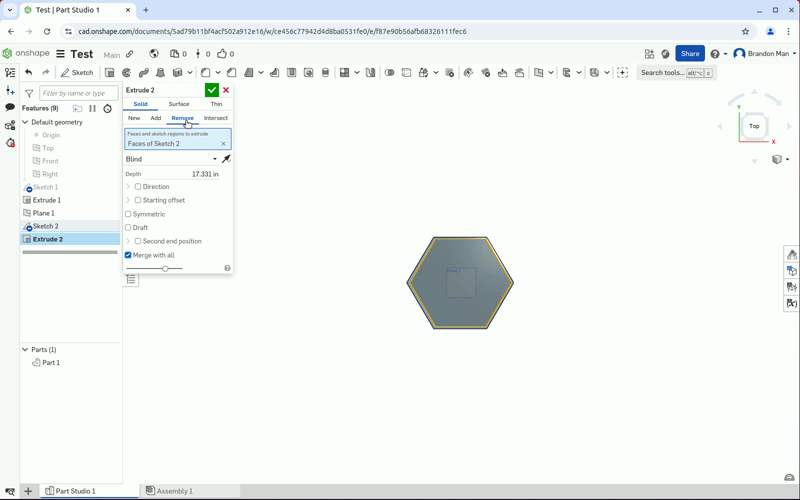
key(enter)
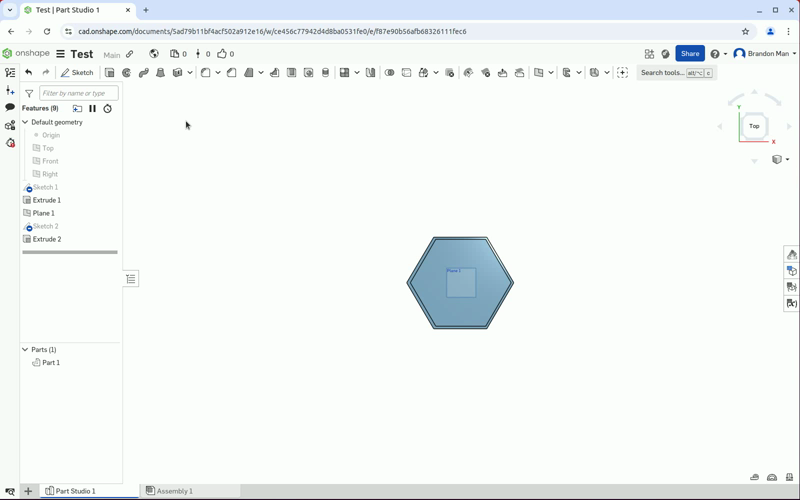
key(shift+h)
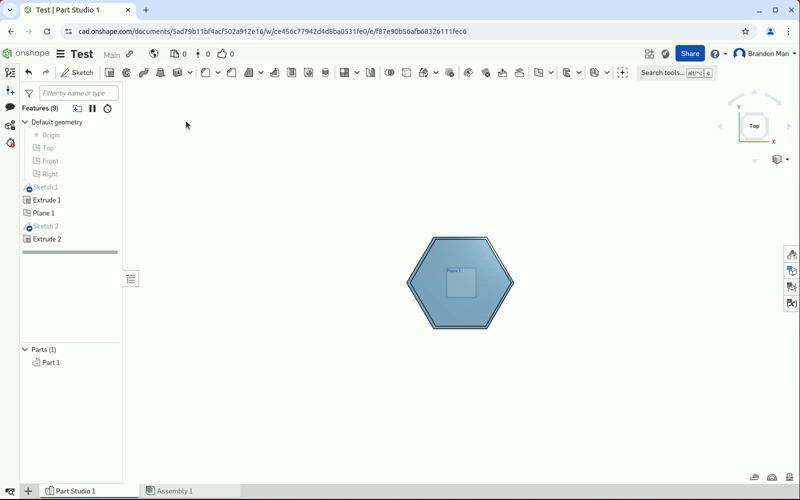
key(shift+h)
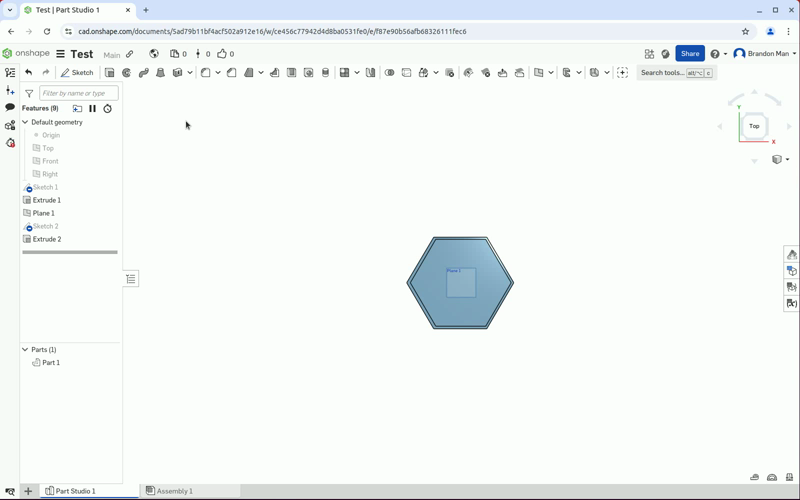
key(shift+7)
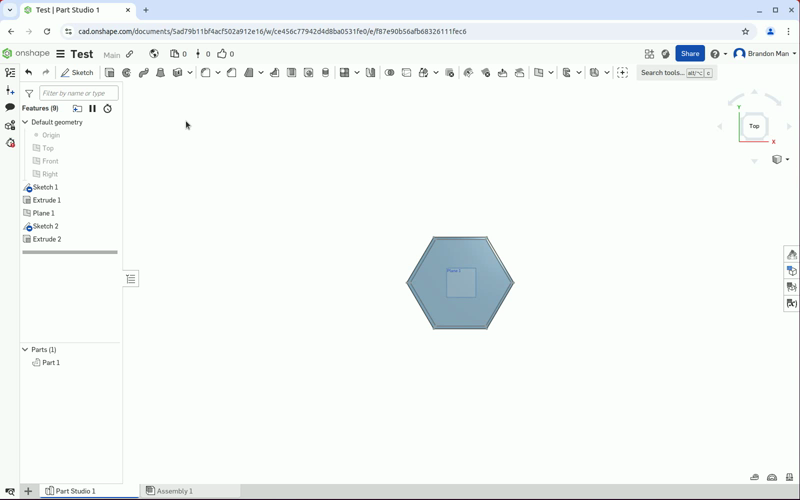
key(up, 3)
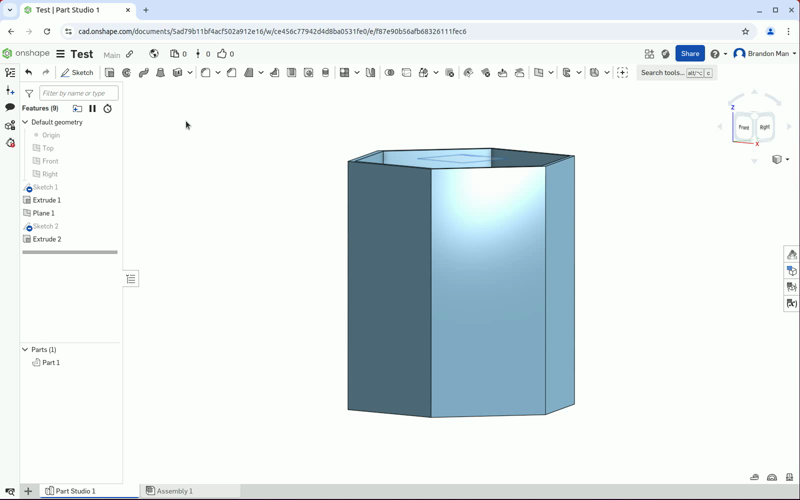
key(left, 3)
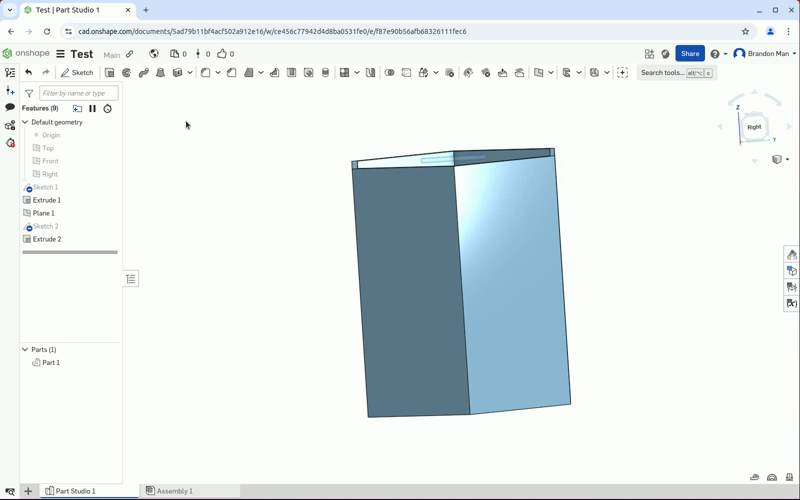
key(right, 3)
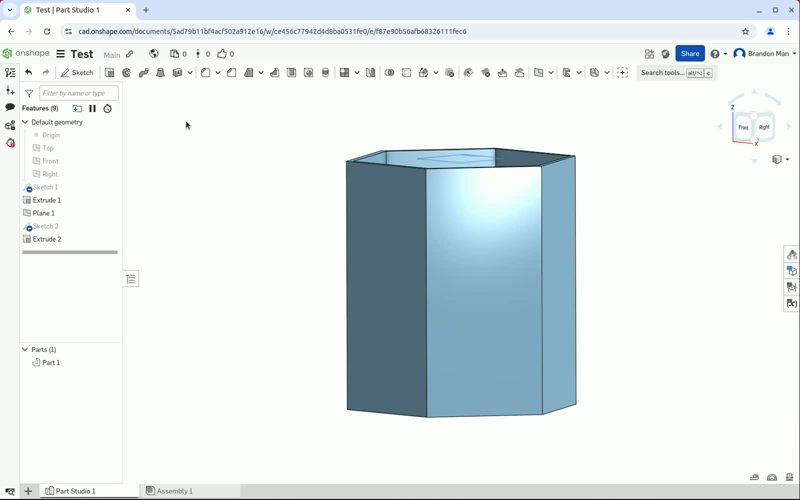
key(down, 3)
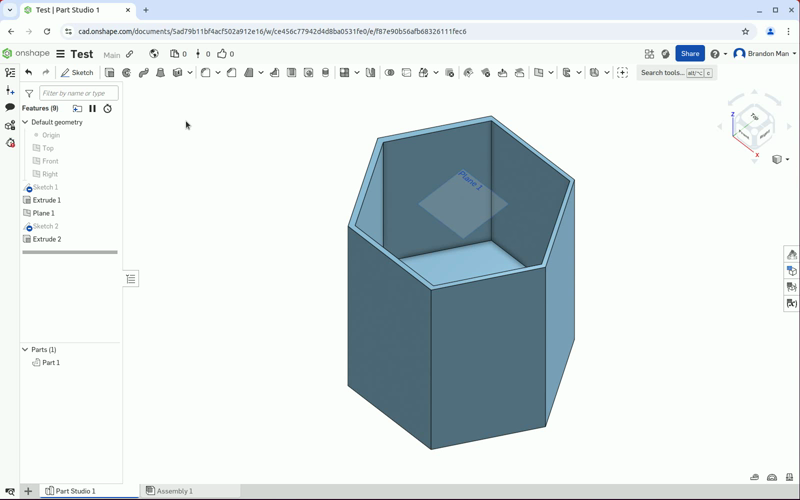
mouse_move(73, 189)
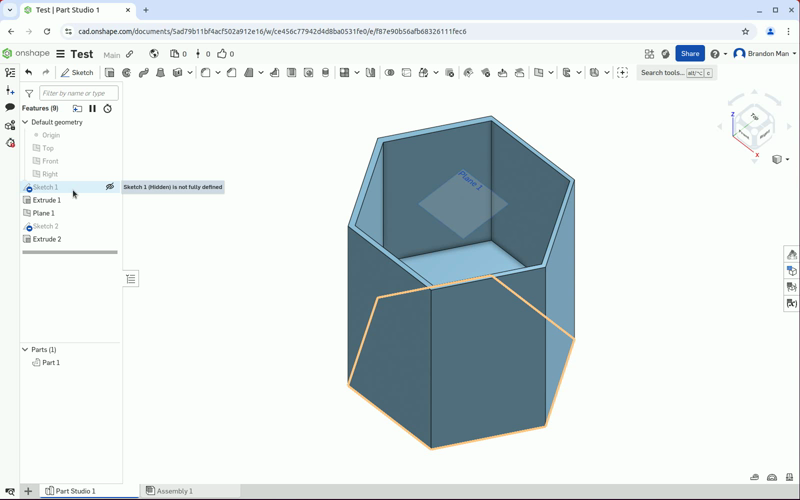
click(73, 189)